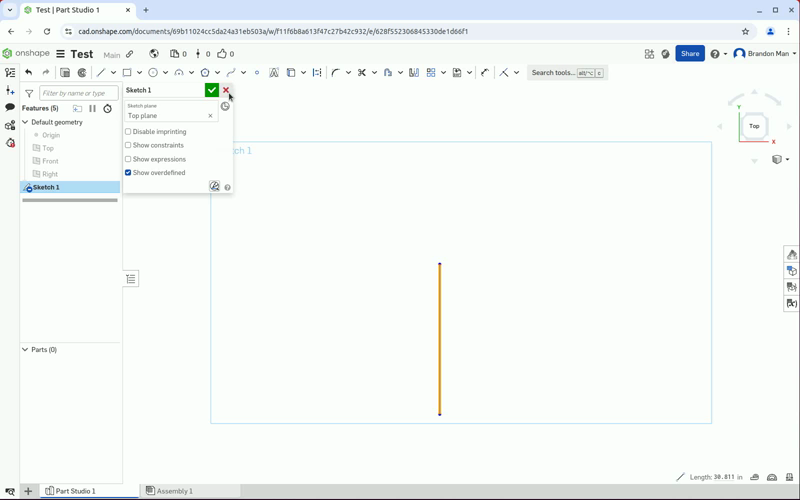
key(shift+h)
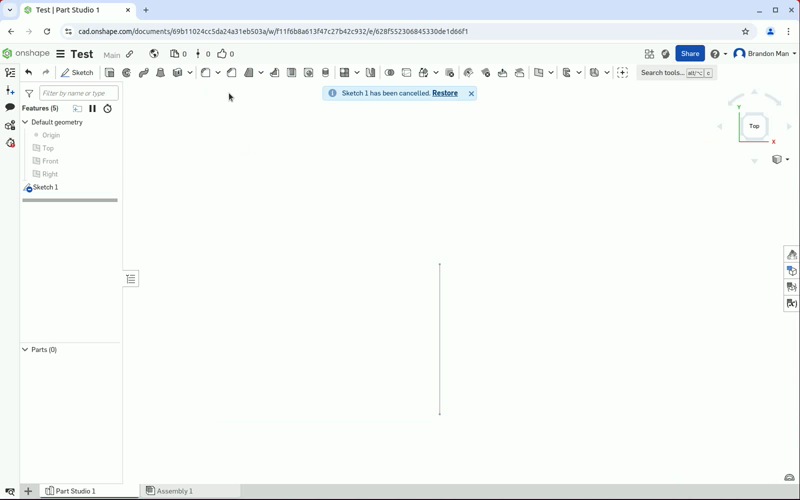
key(shift+s)
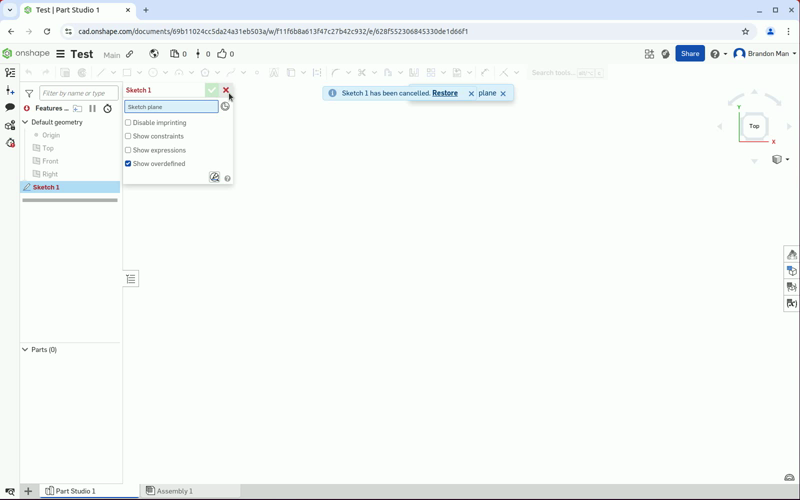
mouse_move(73, 150)
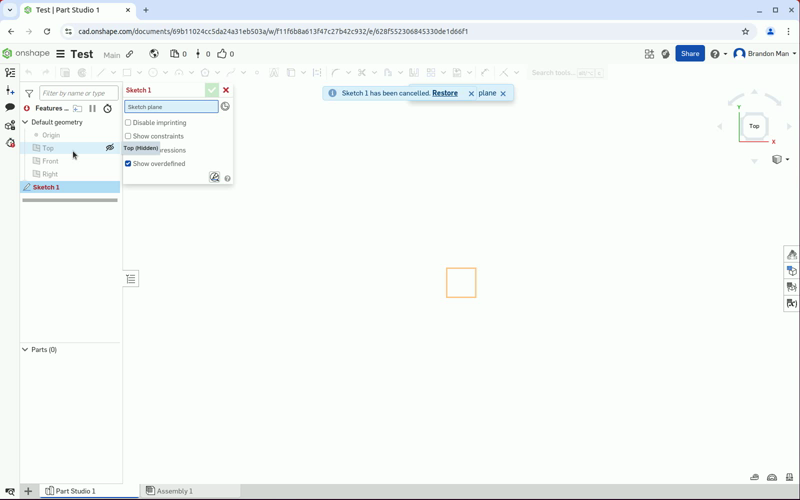
click(73, 150)
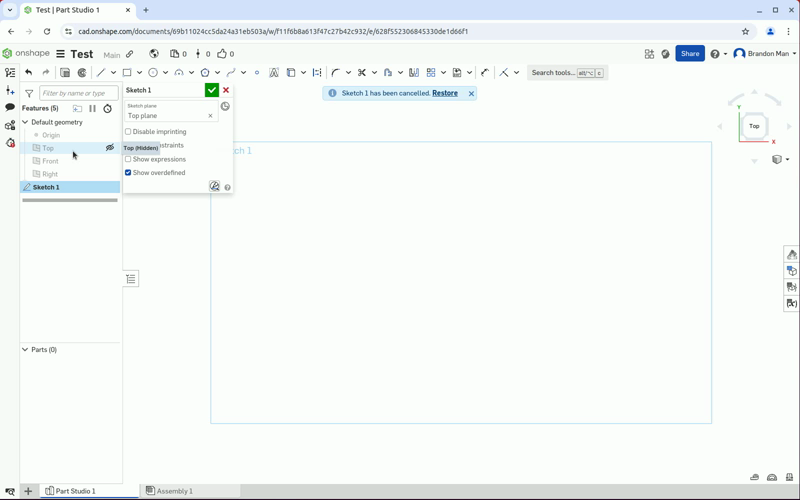
mouse_move(73, 352)
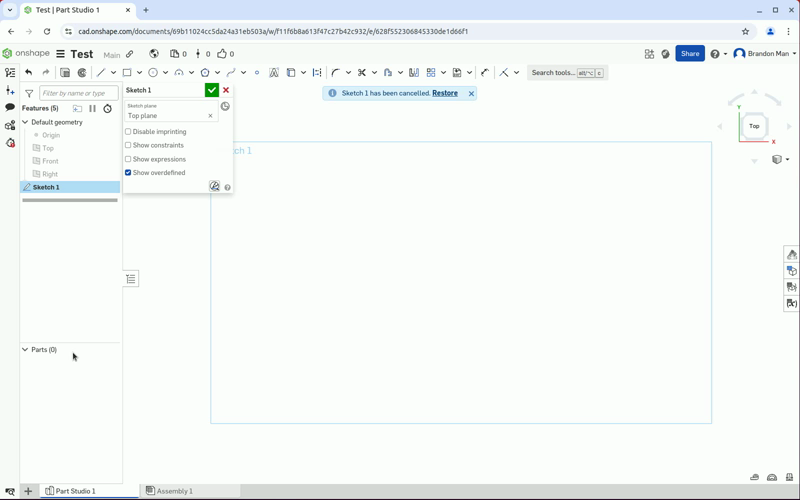
key(y)
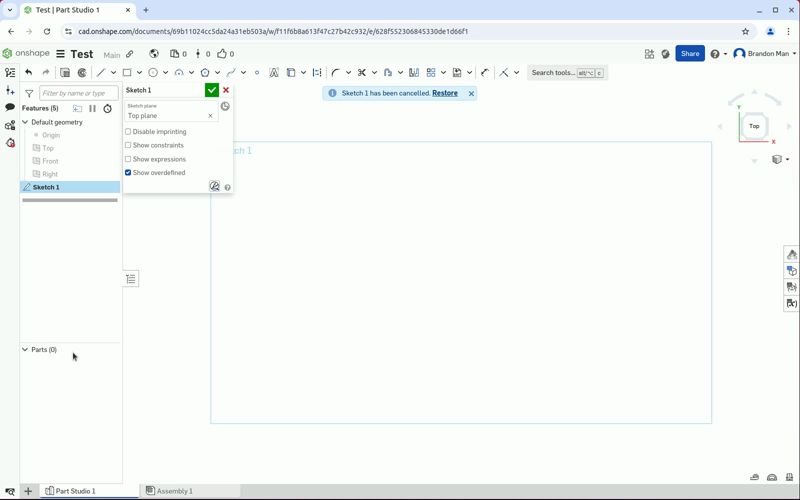
key(l)
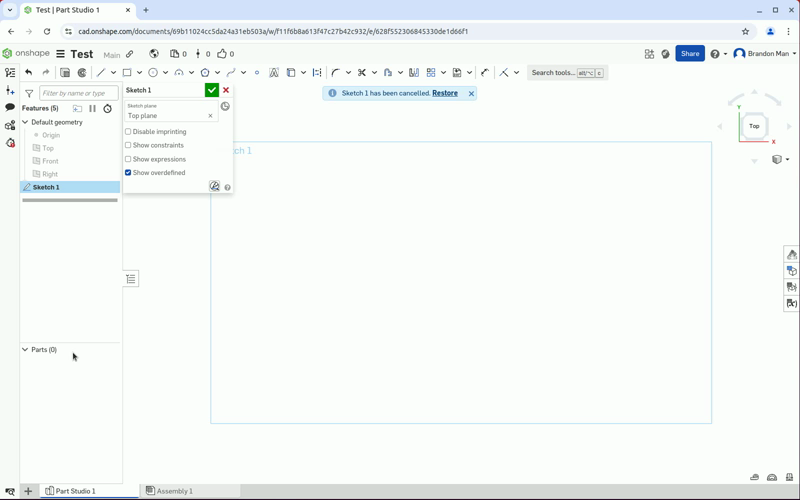
key_down(shift)
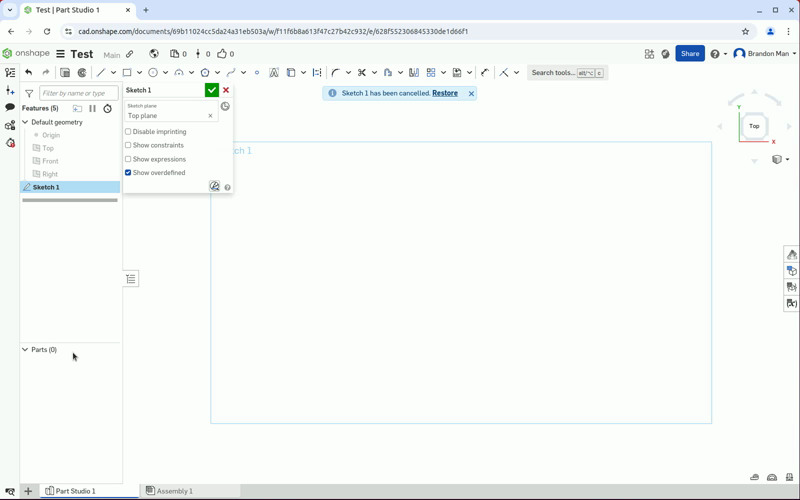
mouse_move(348, 311)
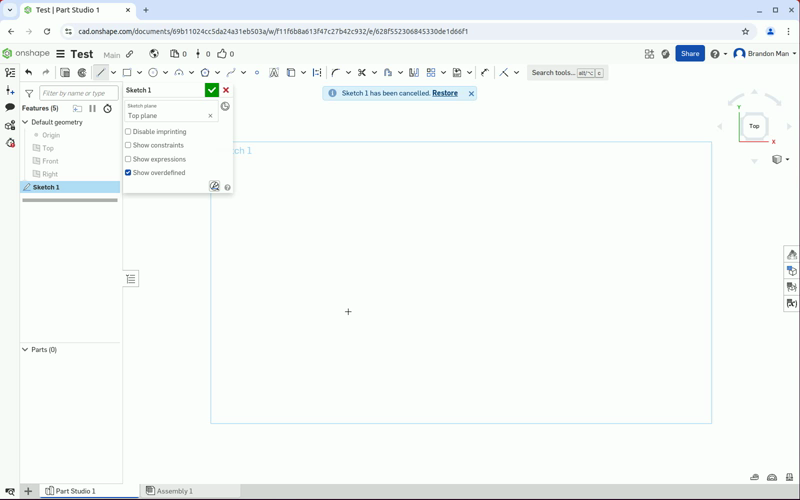
click(348, 311)
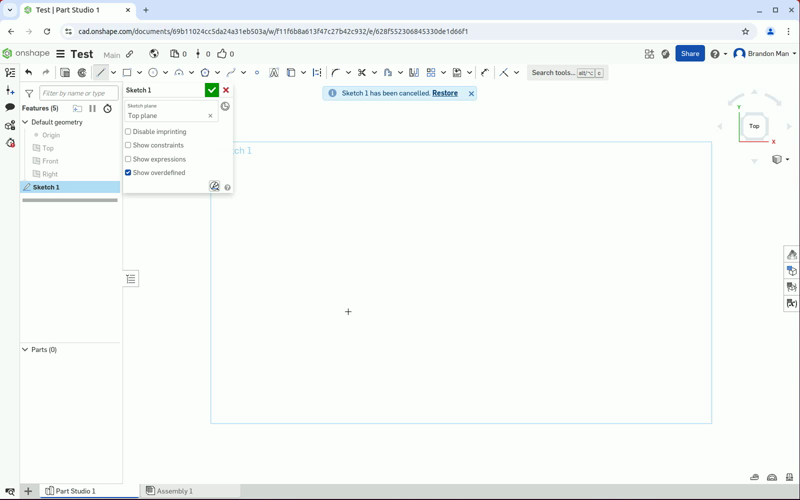
key_up(shift)
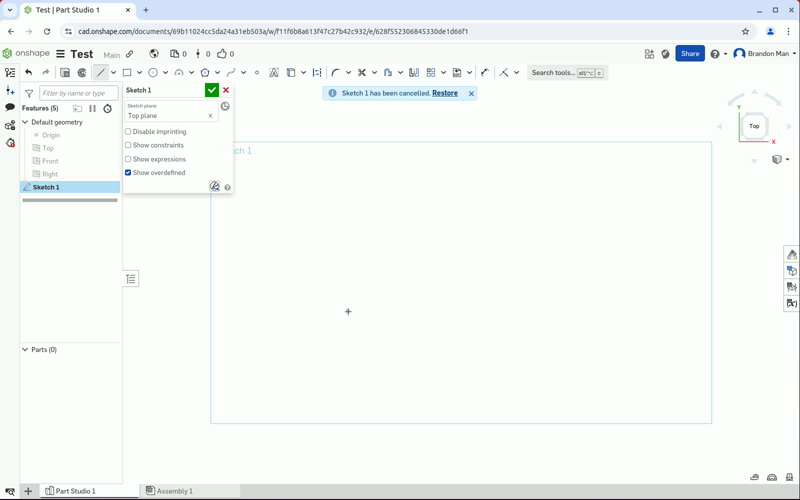
key_down(shift)
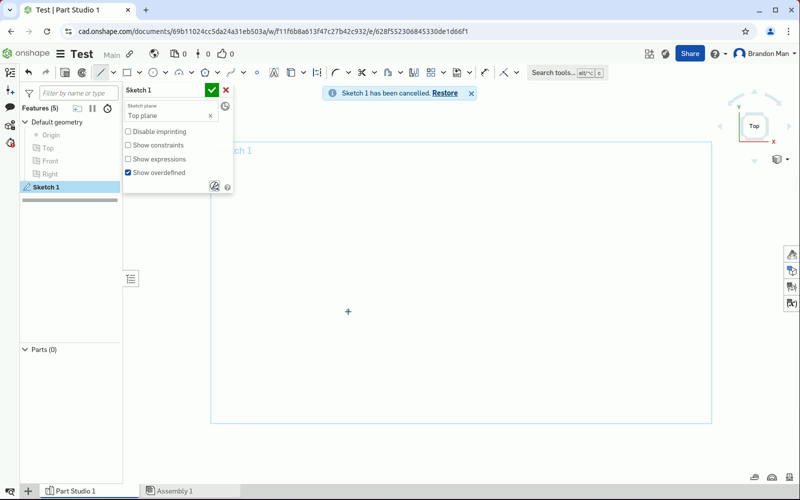
mouse_move(378, 311)
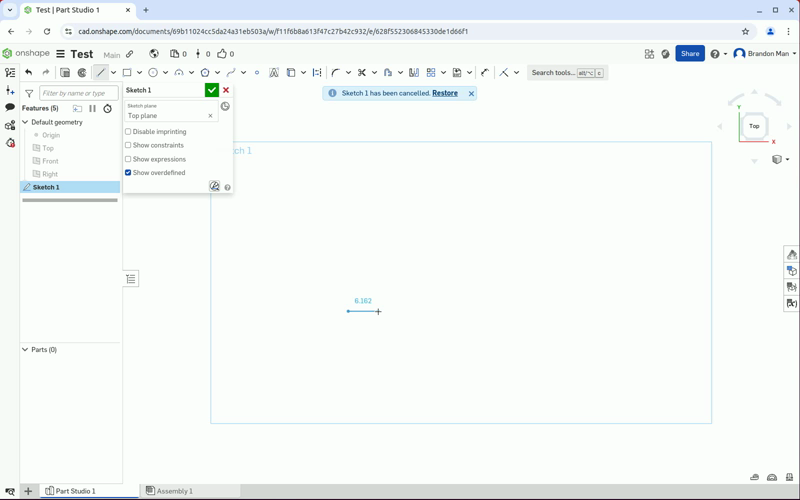
mouse_move(377, 311)
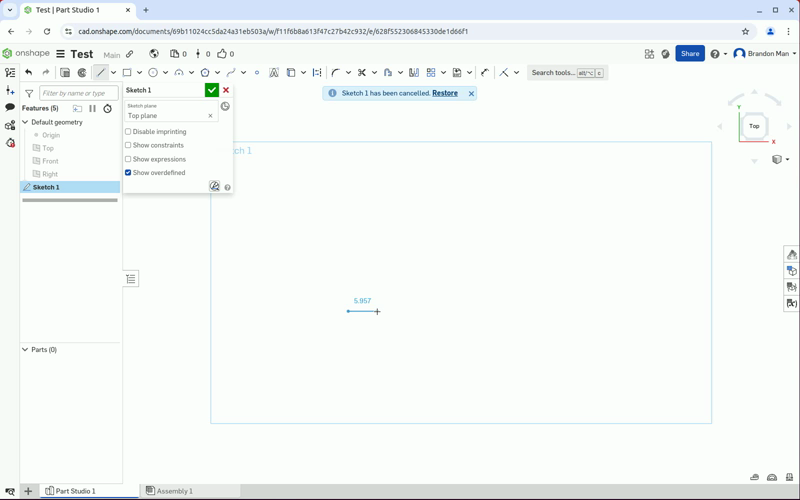
click(377, 311)
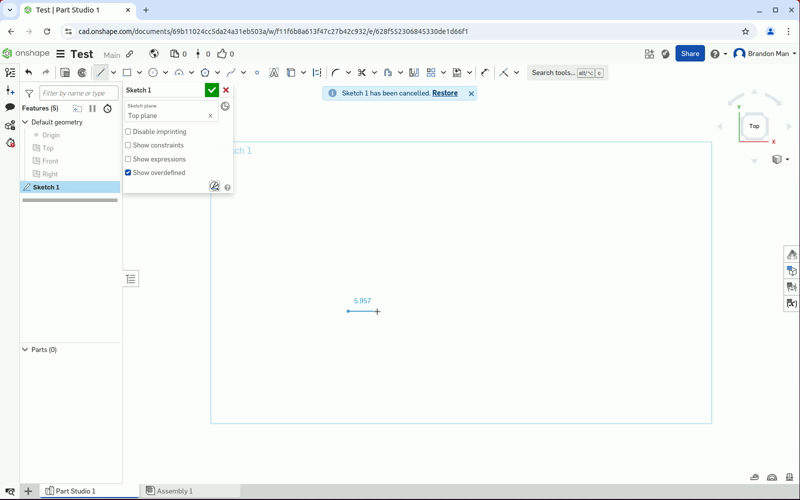
key_up(shift)
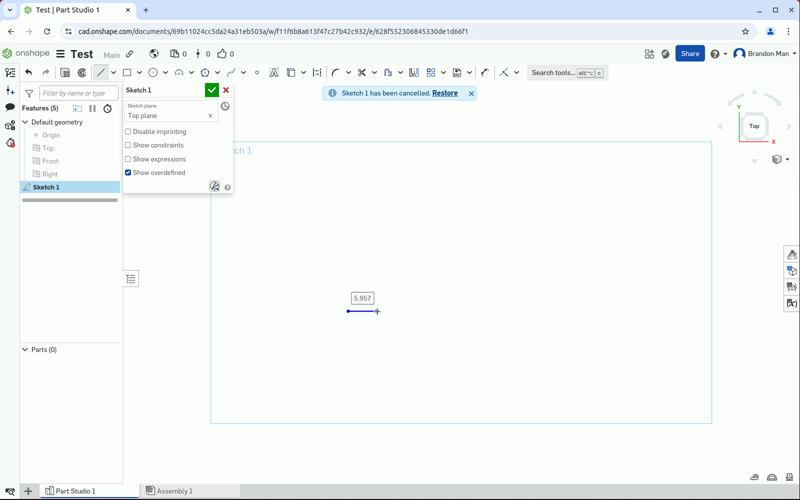
key_down(shift)
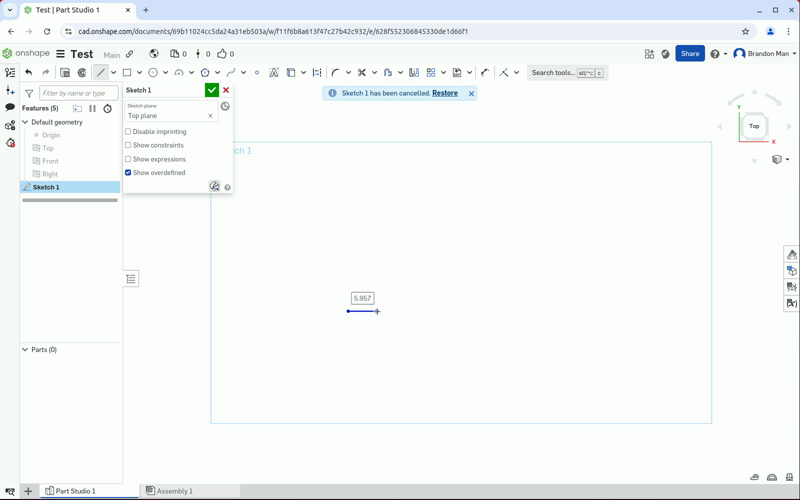
mouse_move(377, 375)
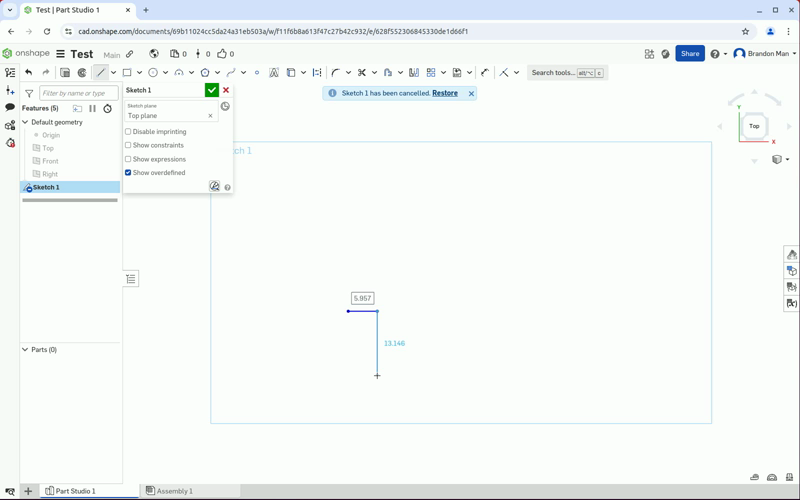
click(377, 375)
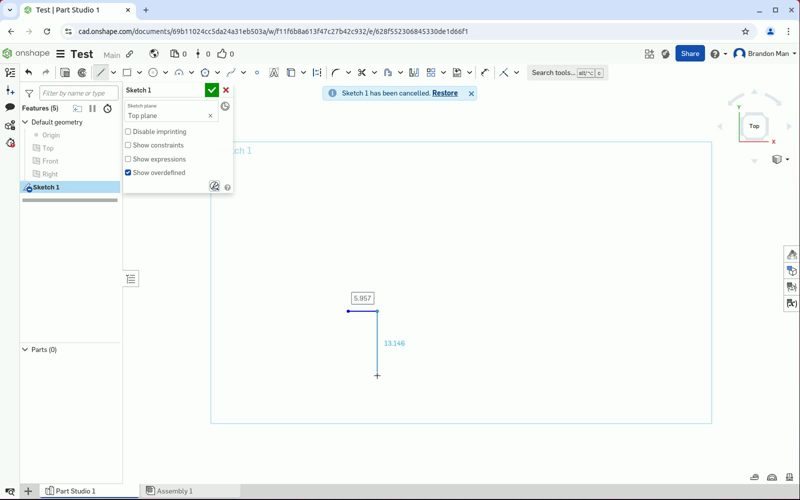
key_up(shift)
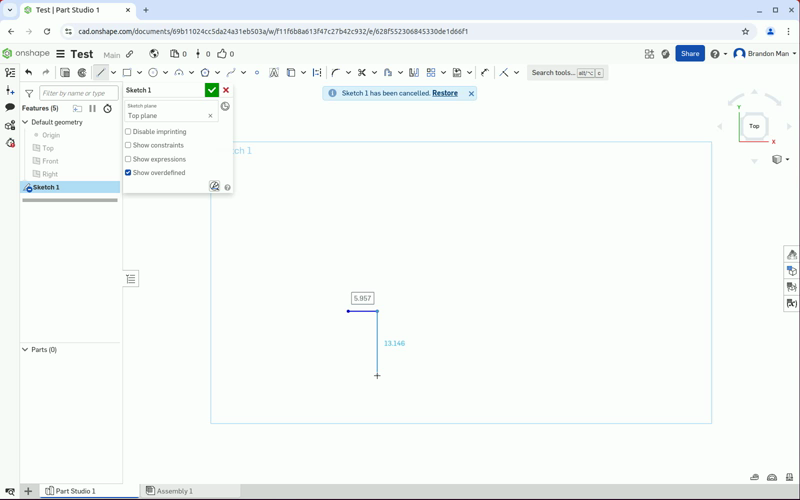
key_down(shift)
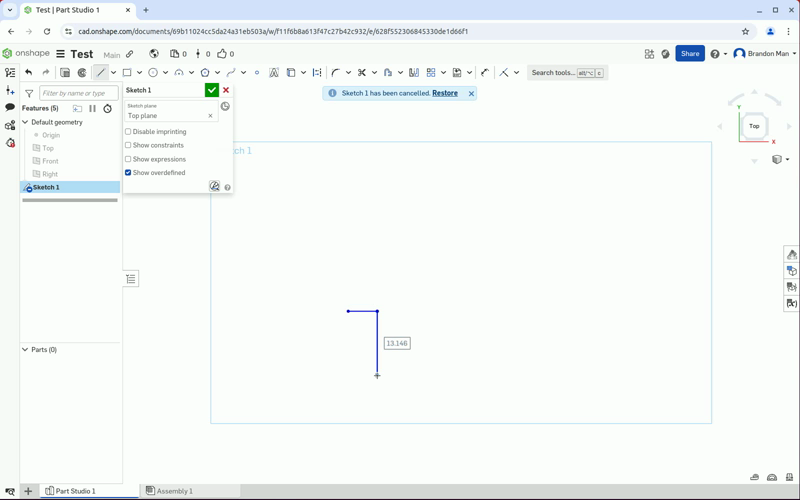
mouse_move(460, 375)
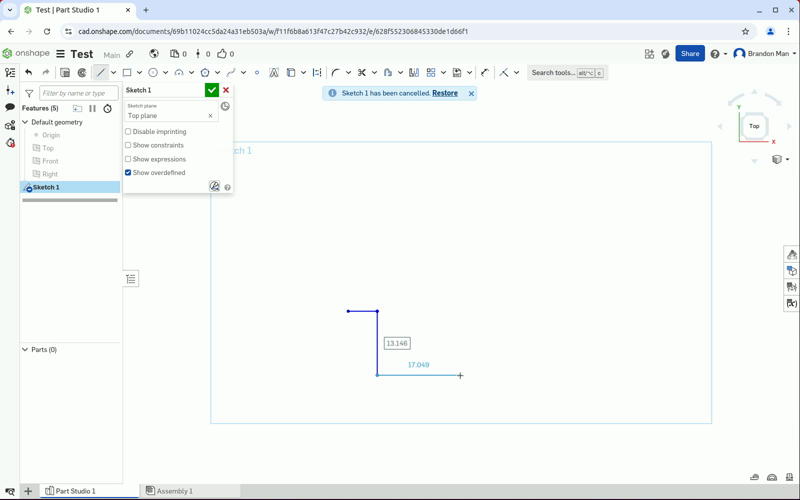
click(460, 375)
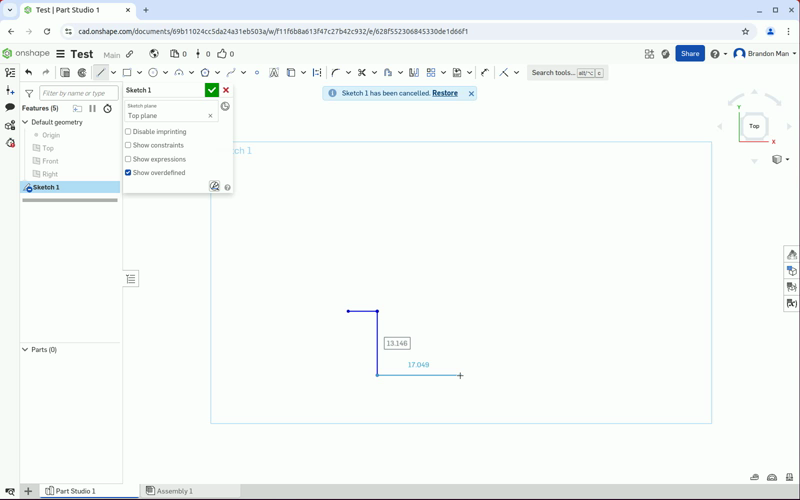
key_up(shift)
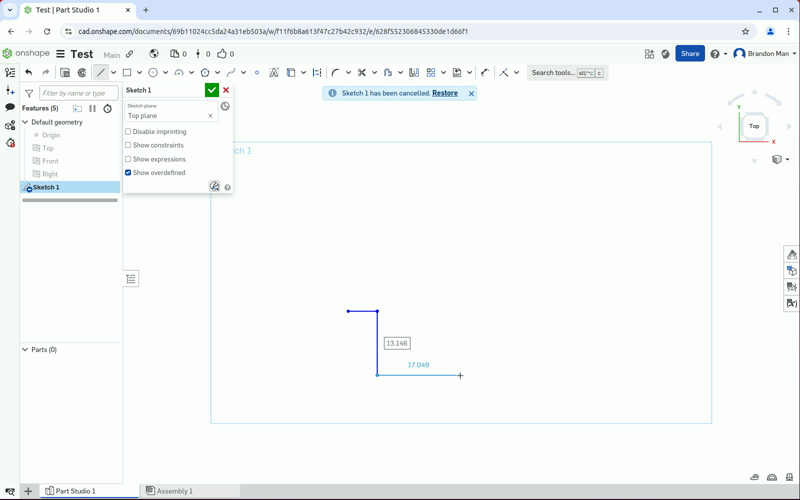
key_down(shift)
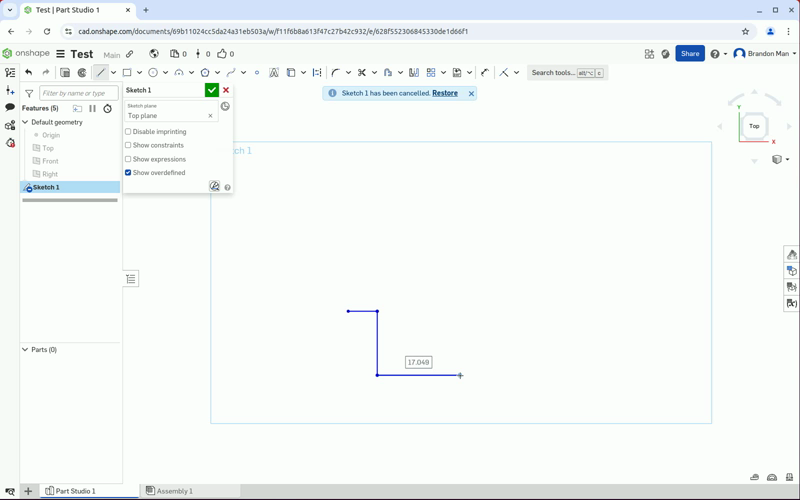
mouse_move(460, 191)
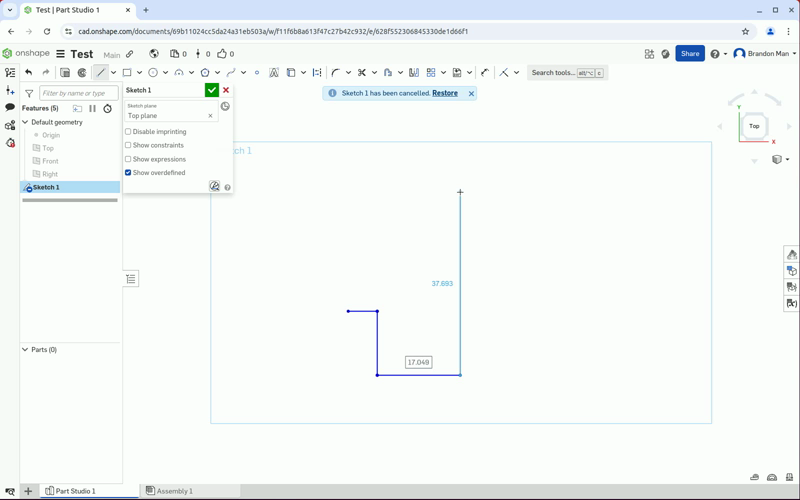
click(460, 191)
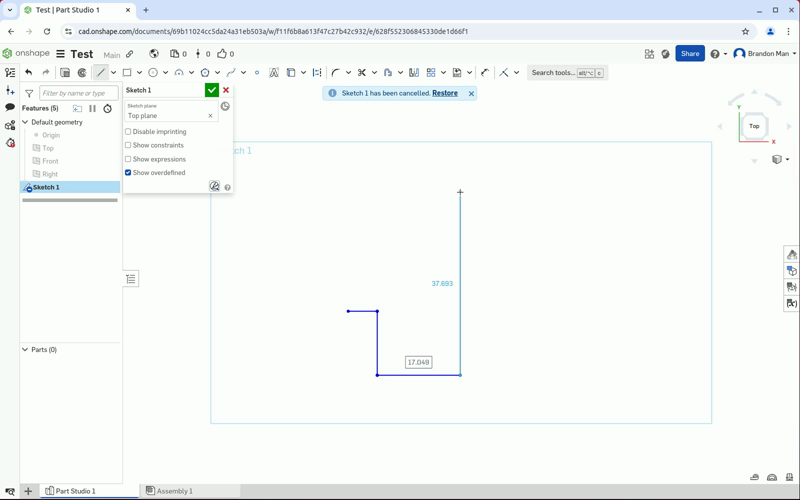
key_up(shift)
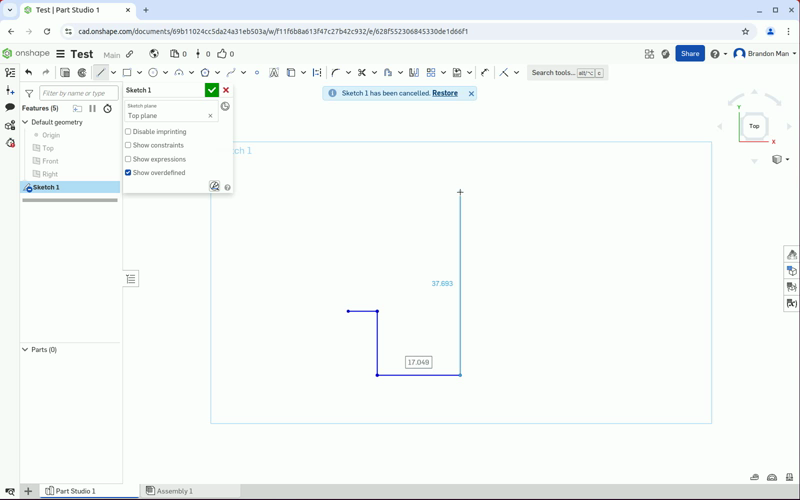
key_down(shift)
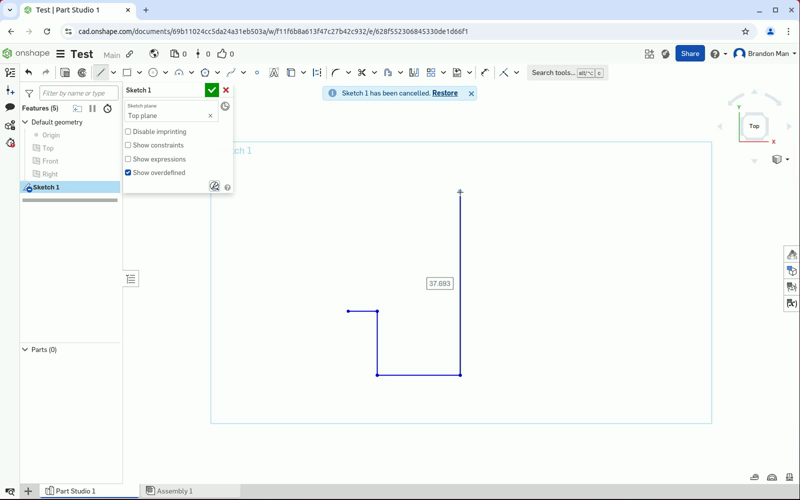
mouse_move(377, 191)
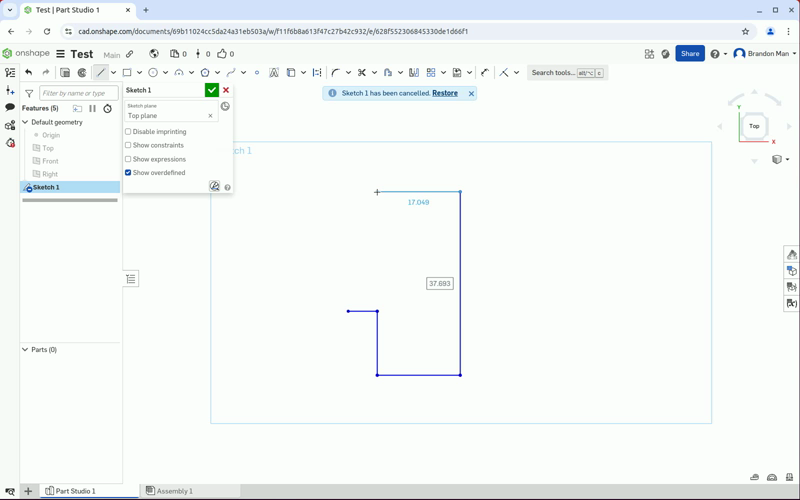
click(377, 191)
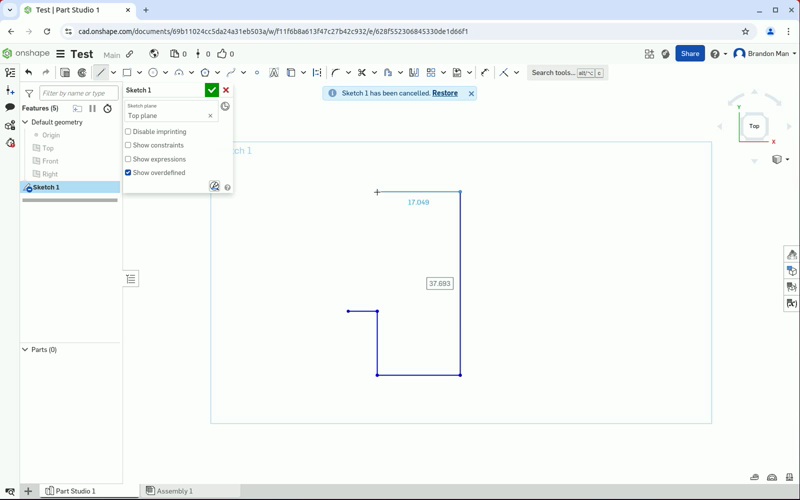
key_up(shift)
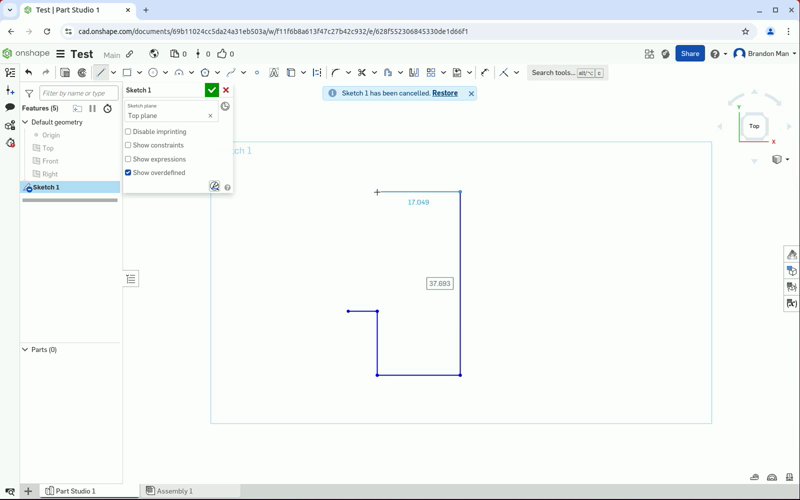
key_down(shift)
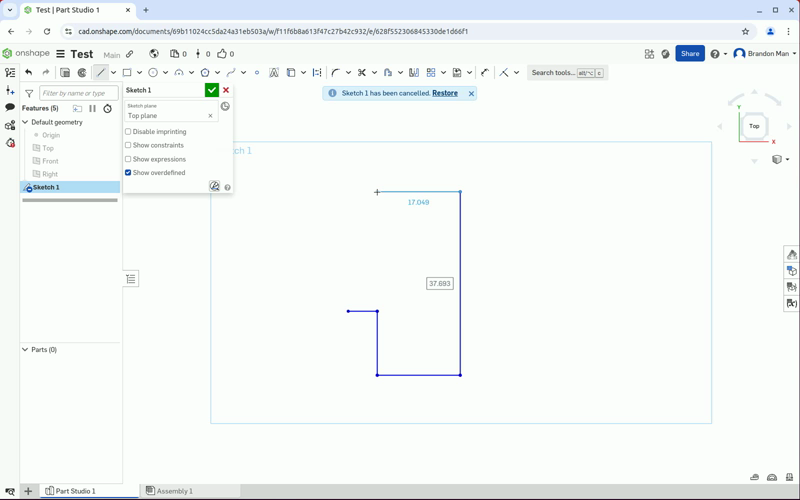
mouse_move(377, 255)
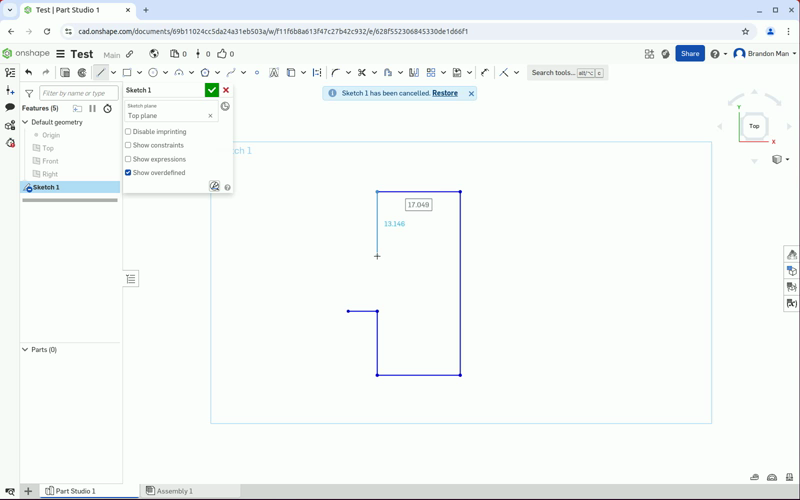
click(377, 255)
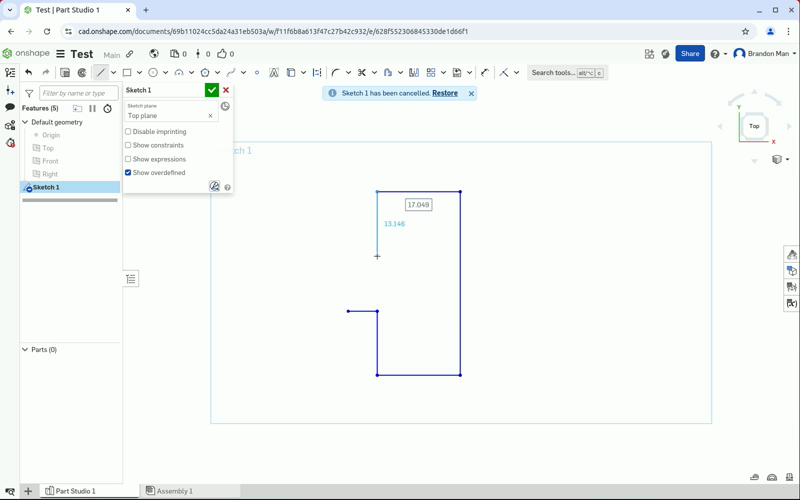
key_up(shift)
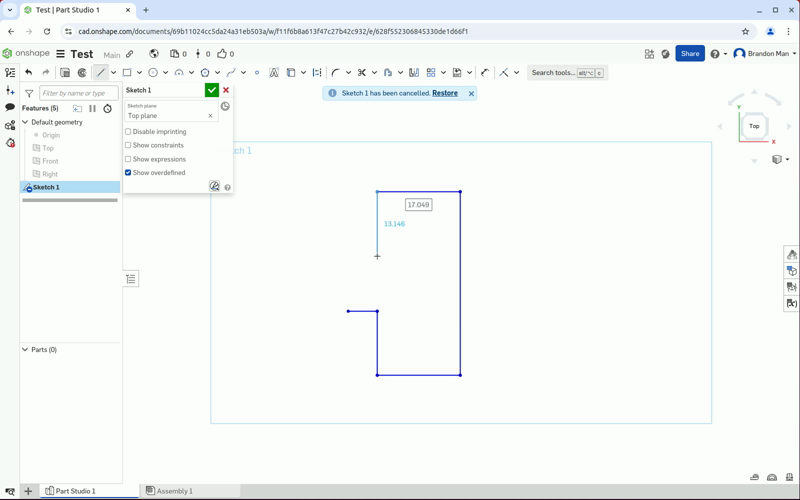
key_down(shift)
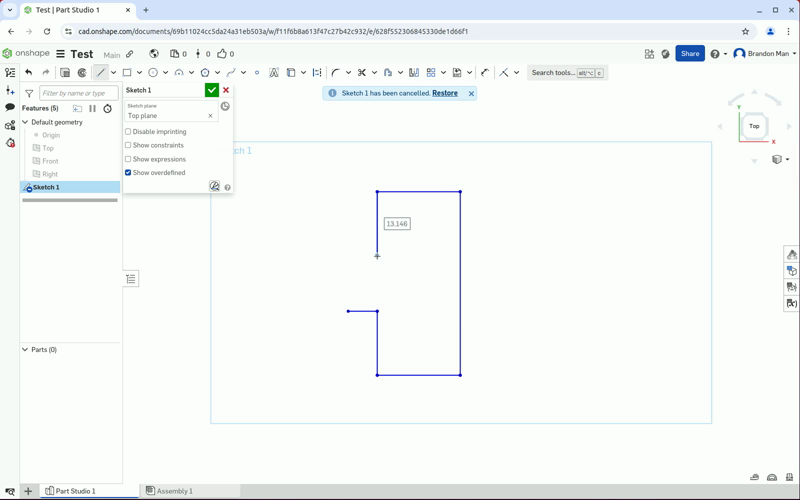
mouse_move(407, 255)
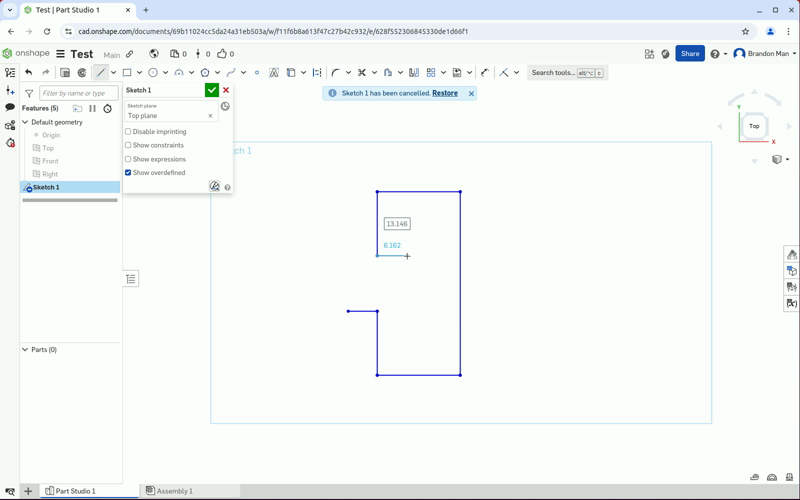
mouse_move(348, 255)
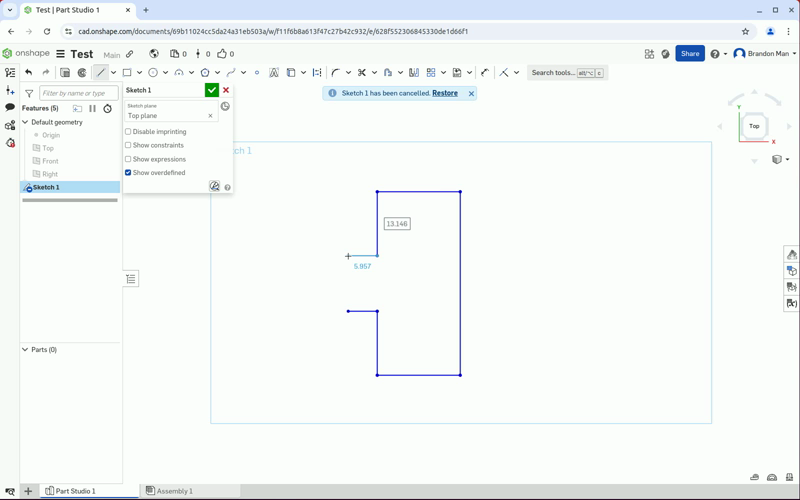
click(348, 255)
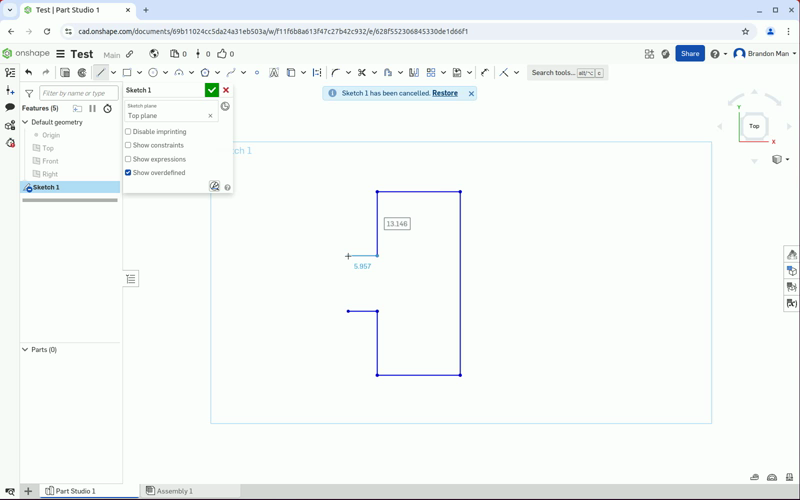
key_up(shift)
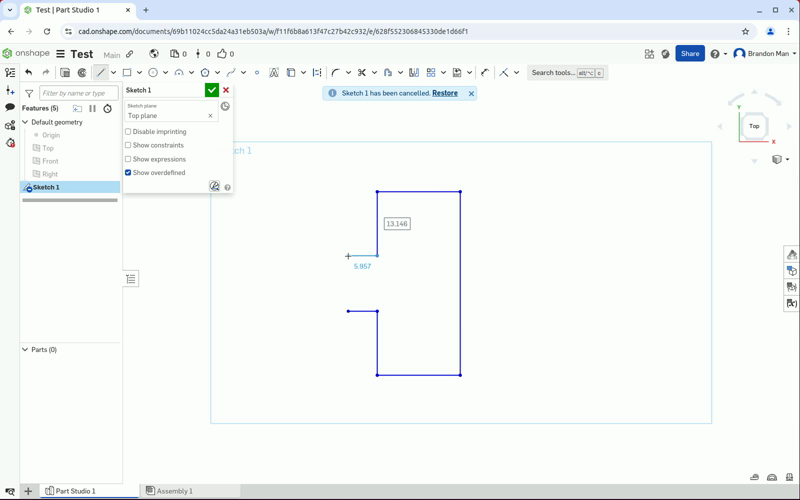
mouse_move(378, 255)
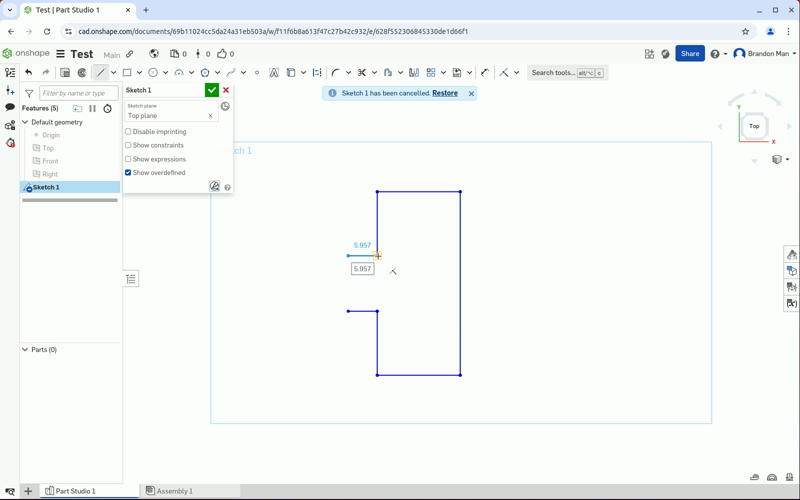
key_down(shift)
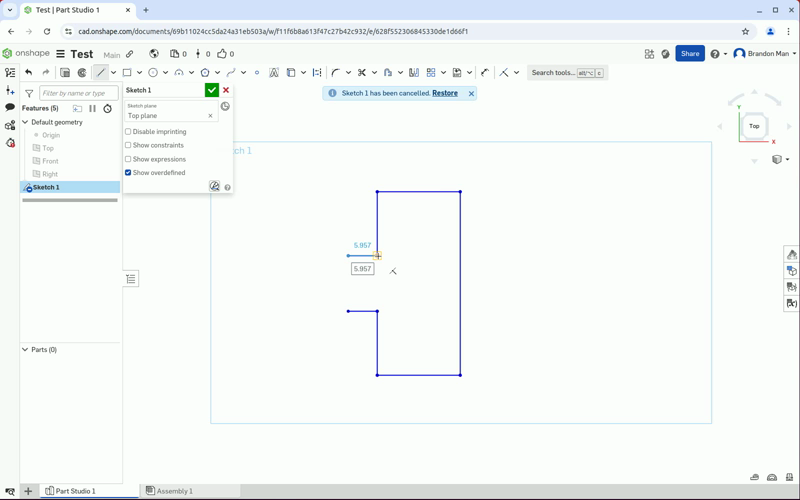
mouse_move(348, 311)
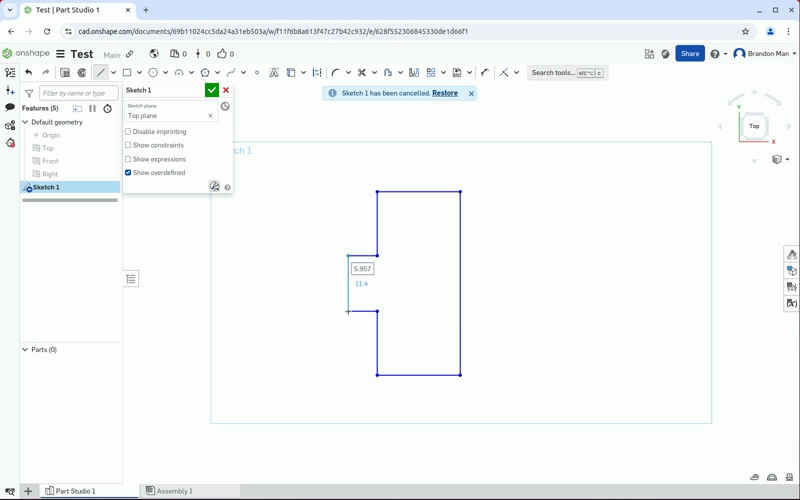
key_up(shift)
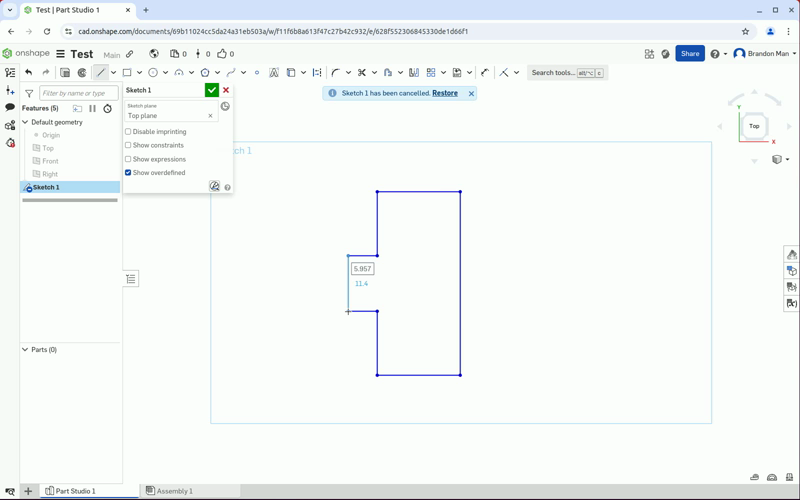
click(348, 311)
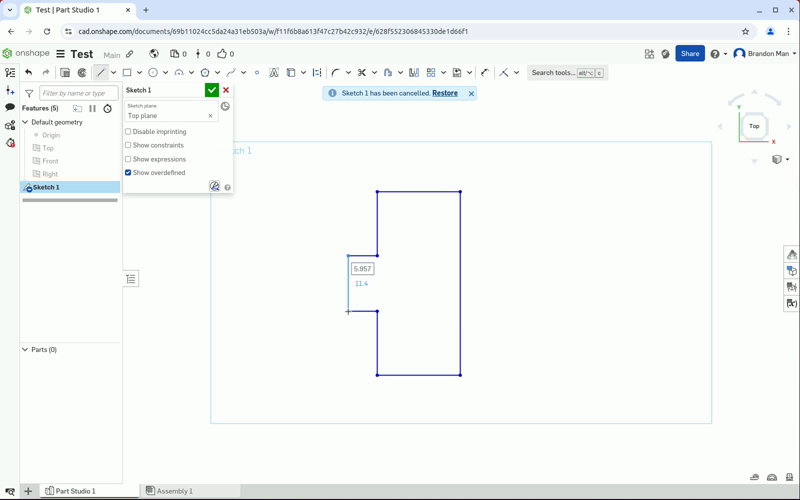
key(esc)
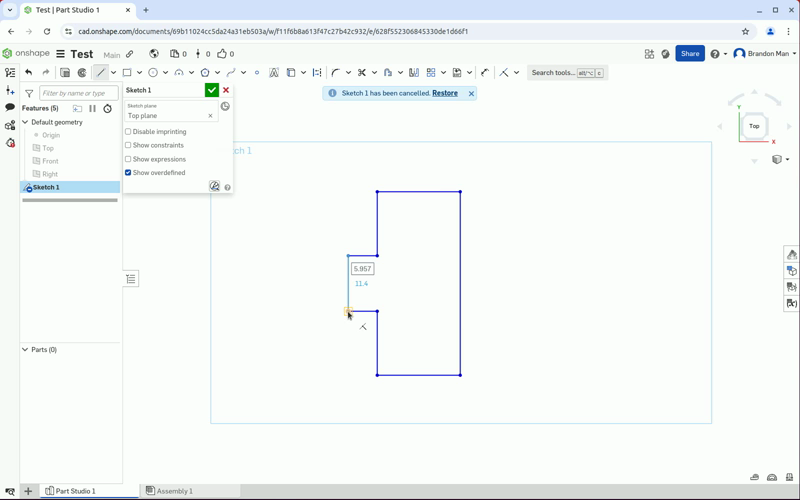
mouse_move(406, 359)
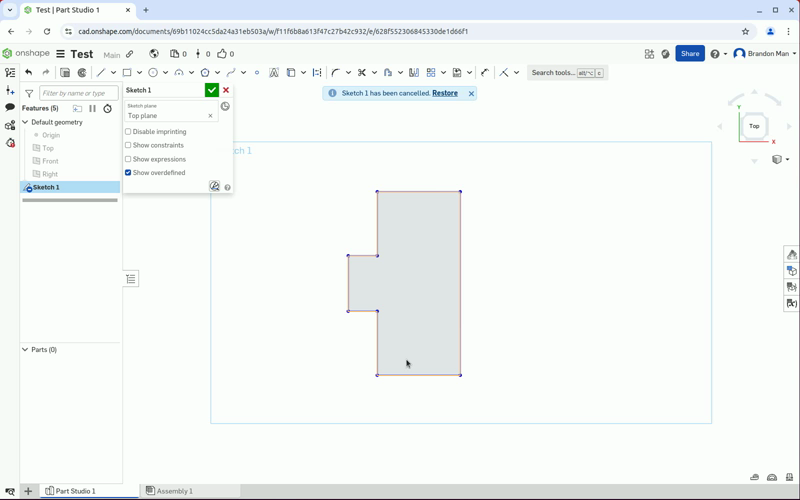
click(406, 359)
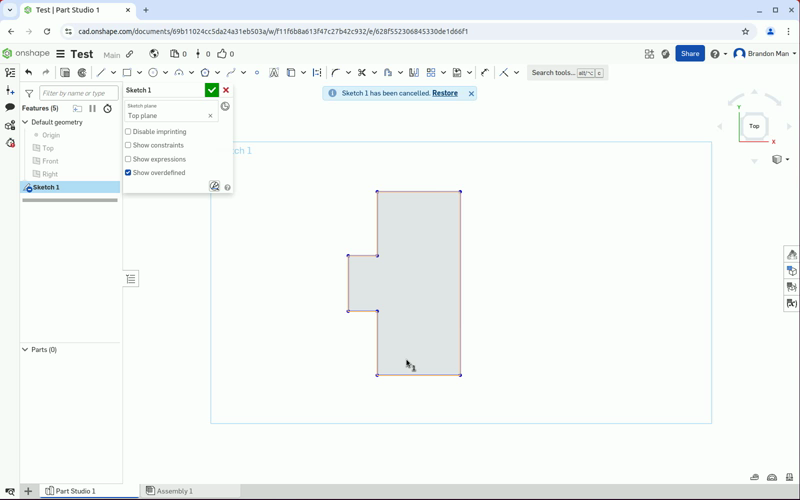
mouse_move(73, 352)
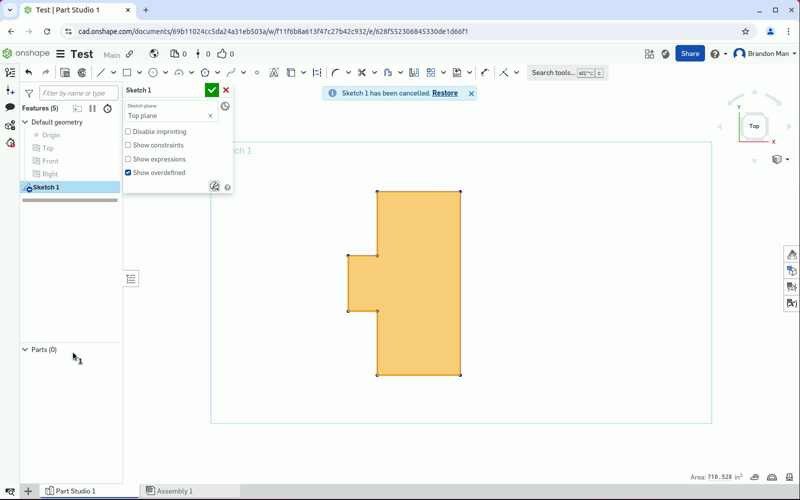
key(shift+y)
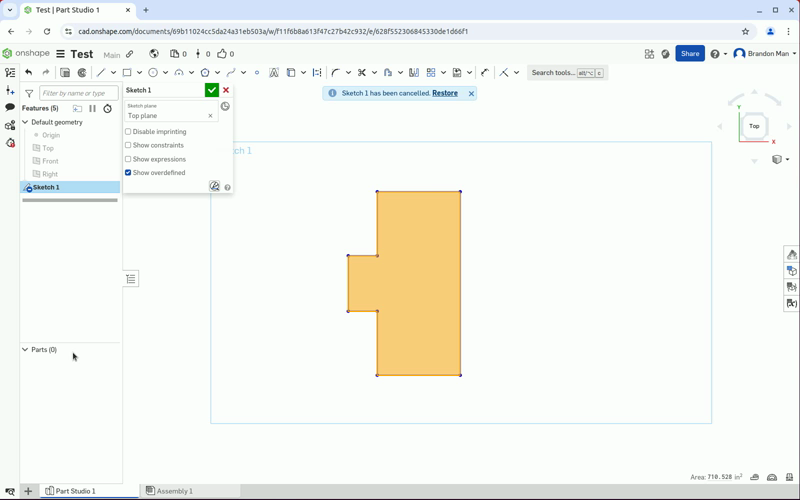
key(shift+e)
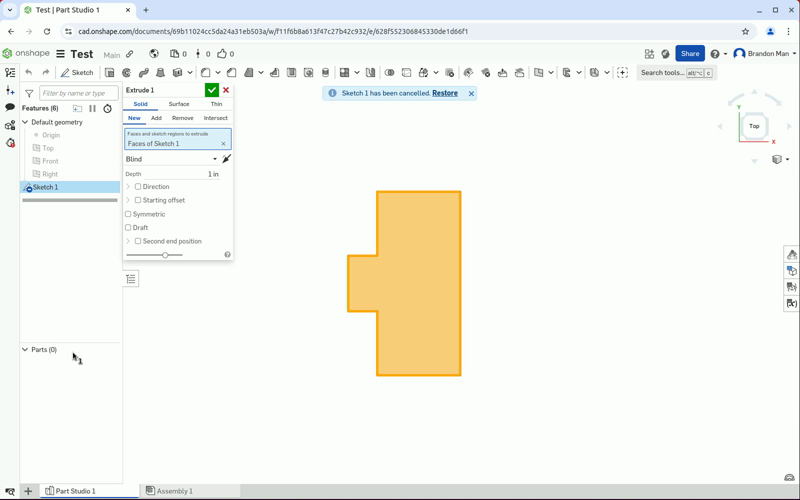
mouse_move(143, 106)
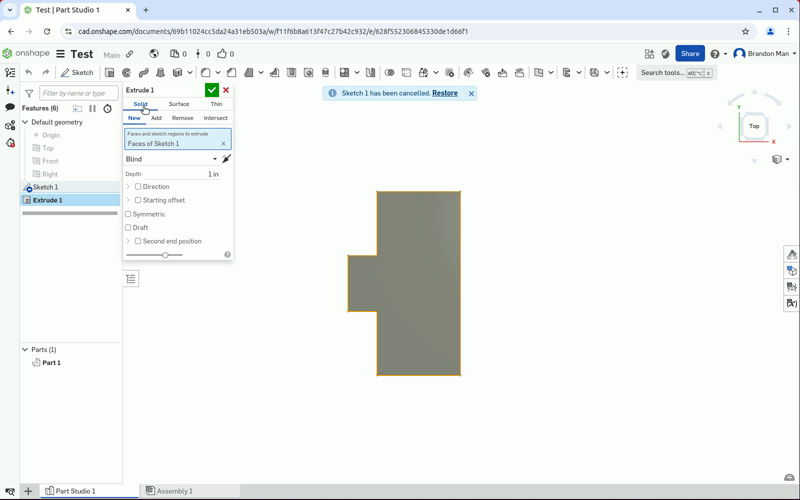
click(143, 106)
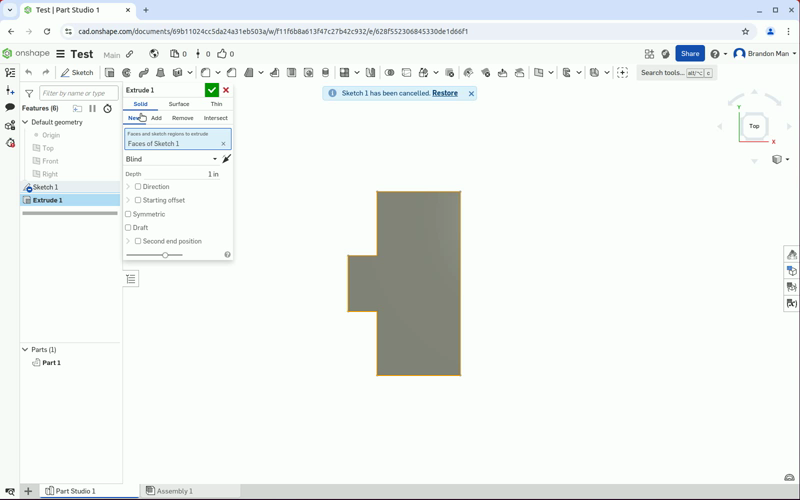
mouse_move(137, 120)
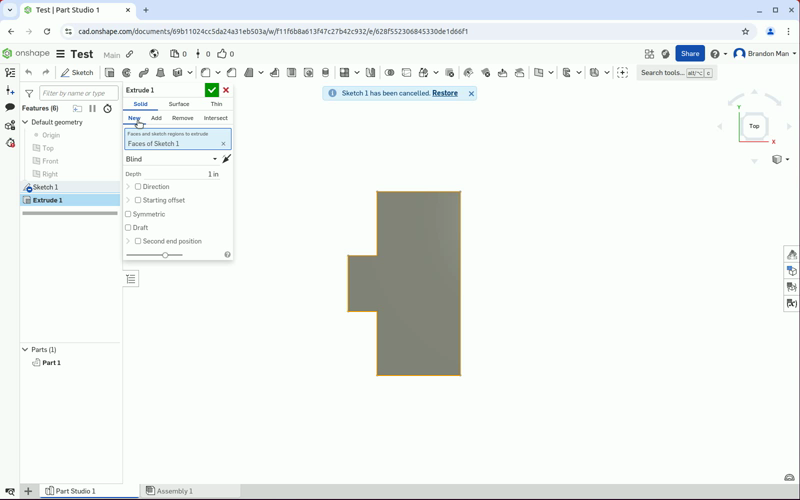
click(137, 120)
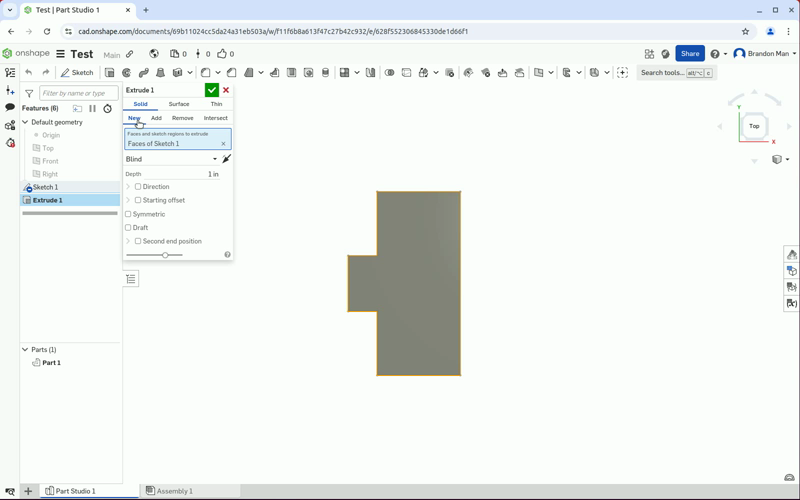
key(tab, 4)
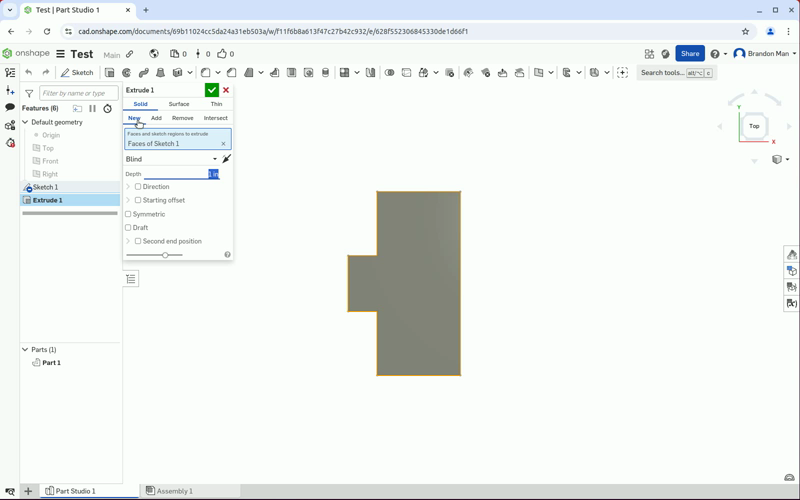
text(3.851)
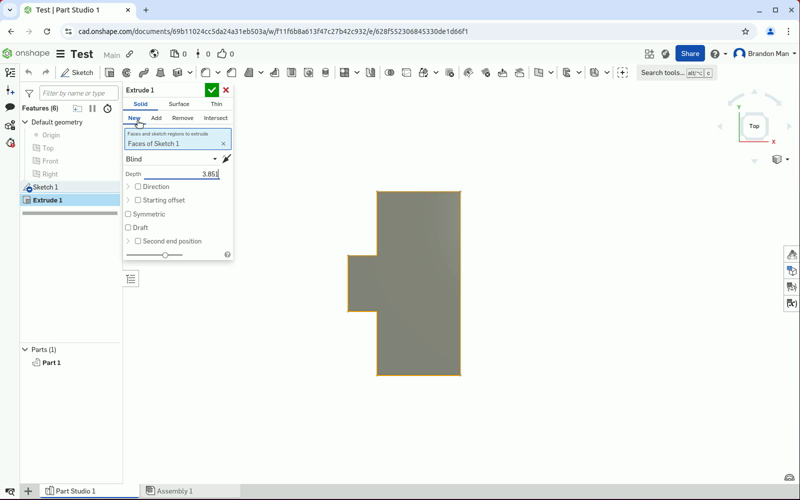
key(enter)
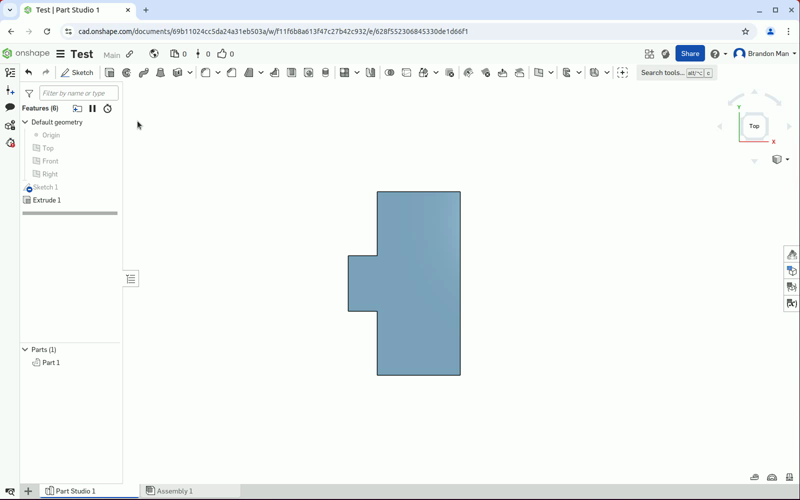
key(shift+h)
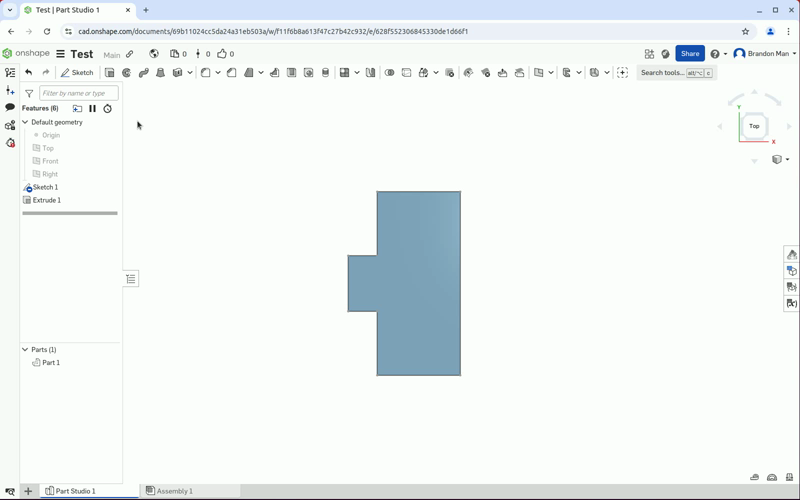
key(shift+h)
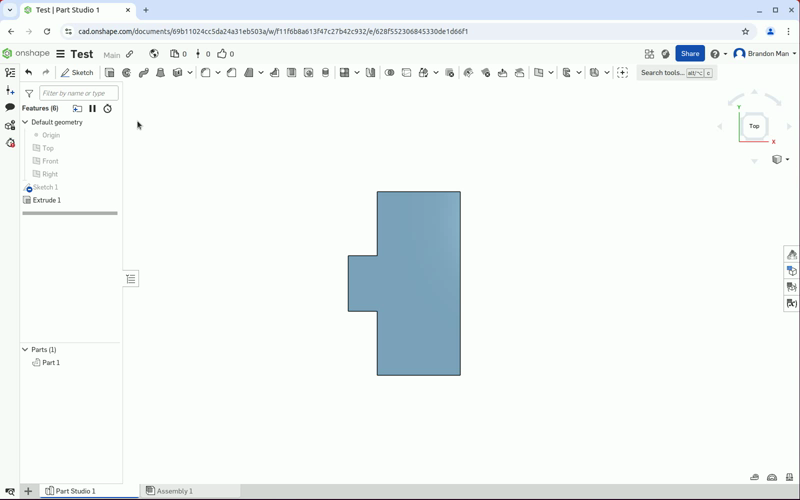
mouse_move(73, 189)
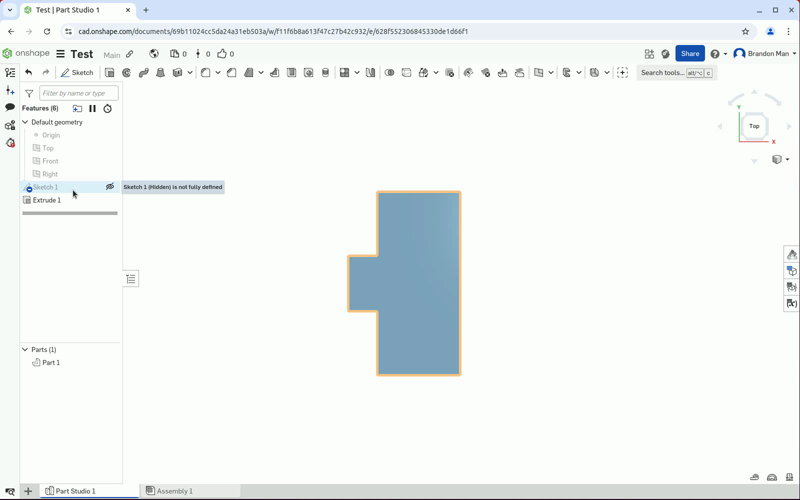
click(73, 189)
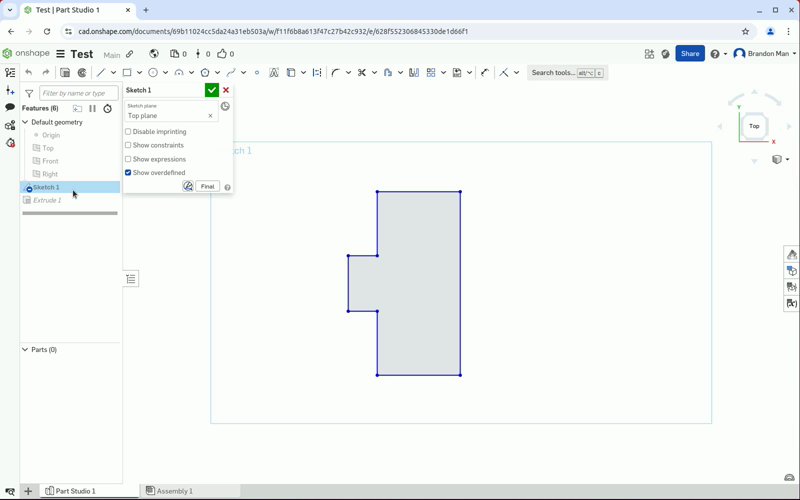
mouse_move(229, 92)
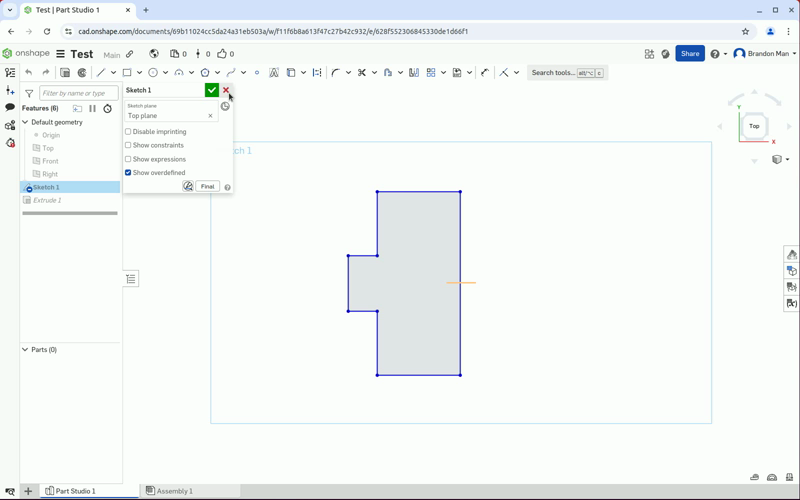
click(229, 92)
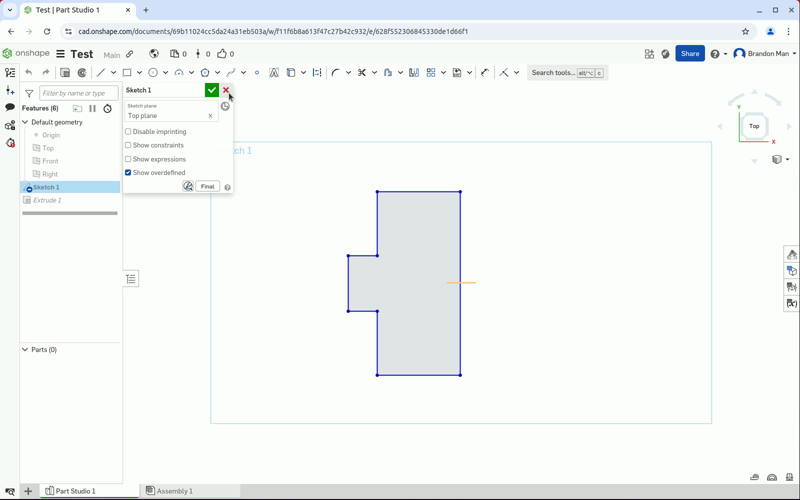
key(shift+s)
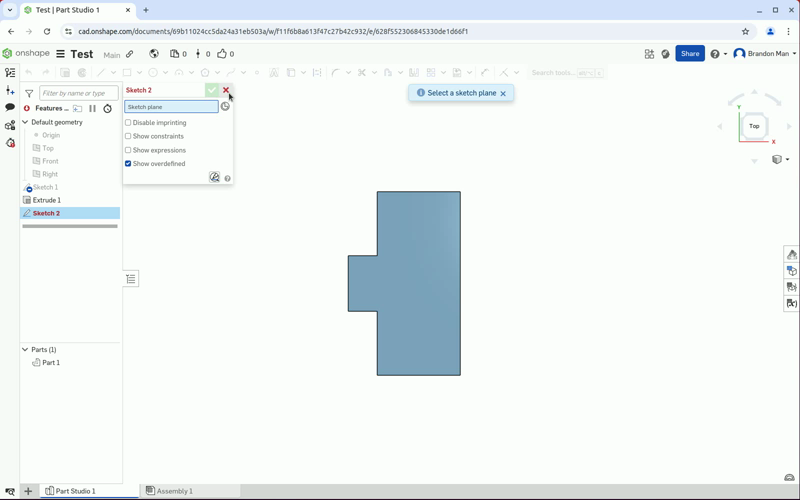
mouse_move(73, 150)
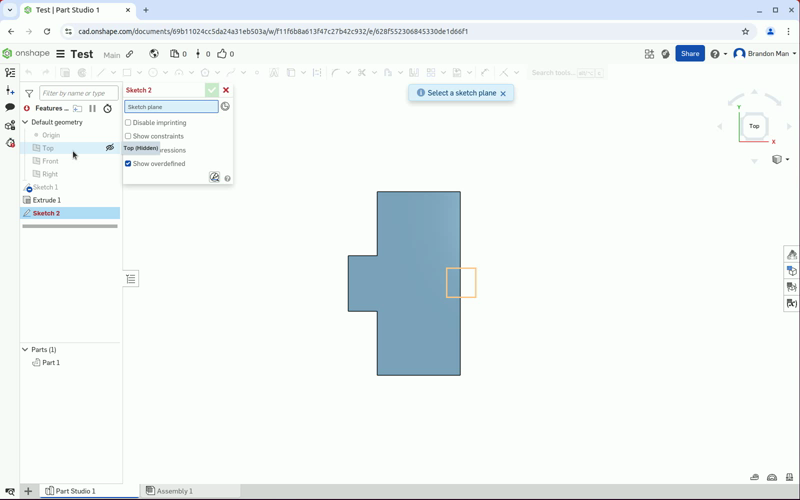
click(73, 150)
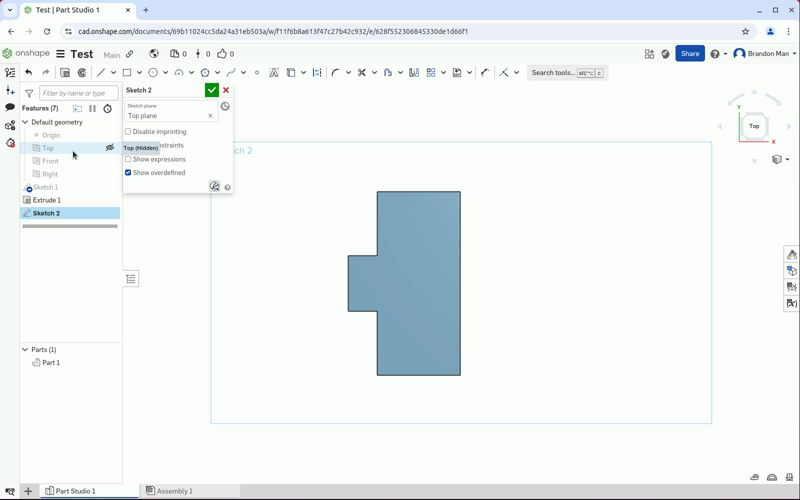
mouse_move(73, 352)
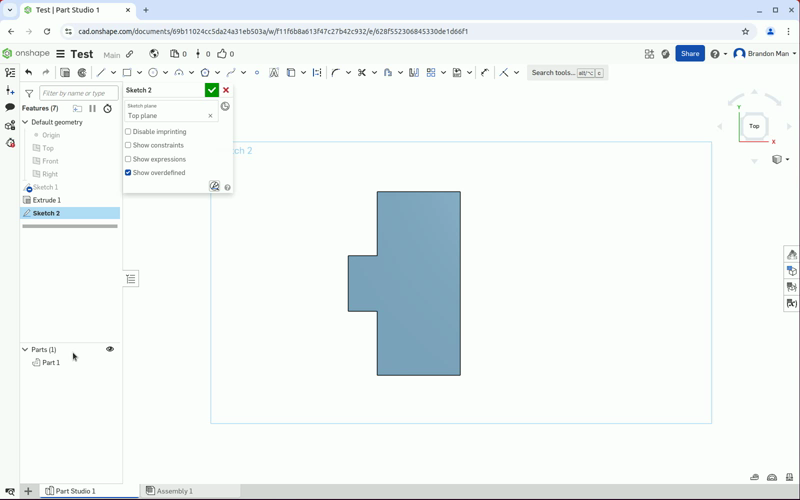
key(y)
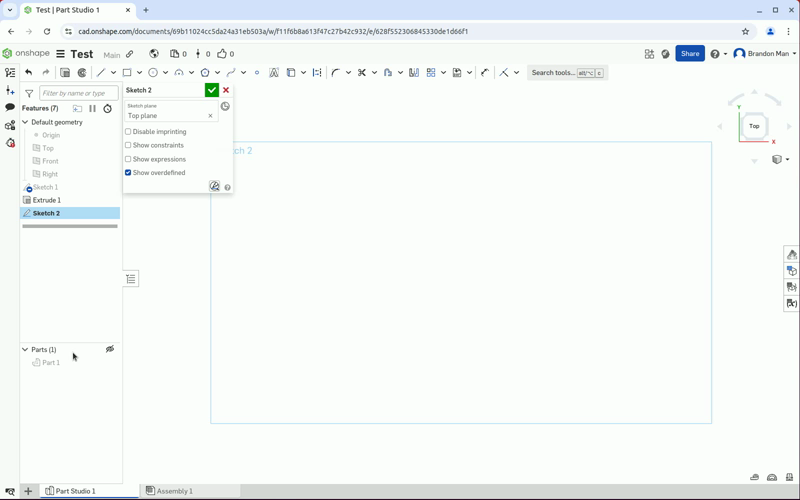
key(l)
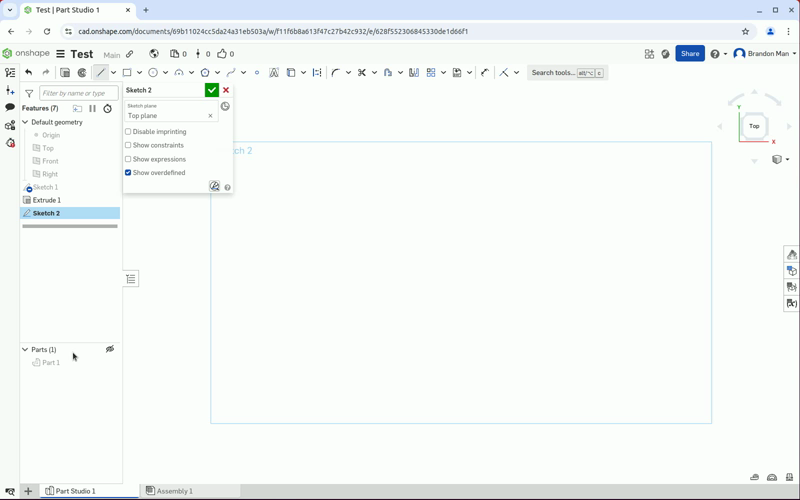
key_down(shift)
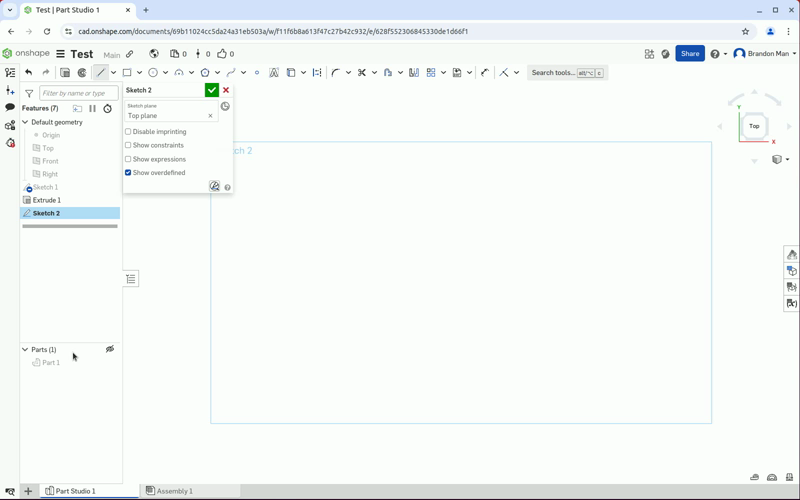
mouse_move(460, 375)
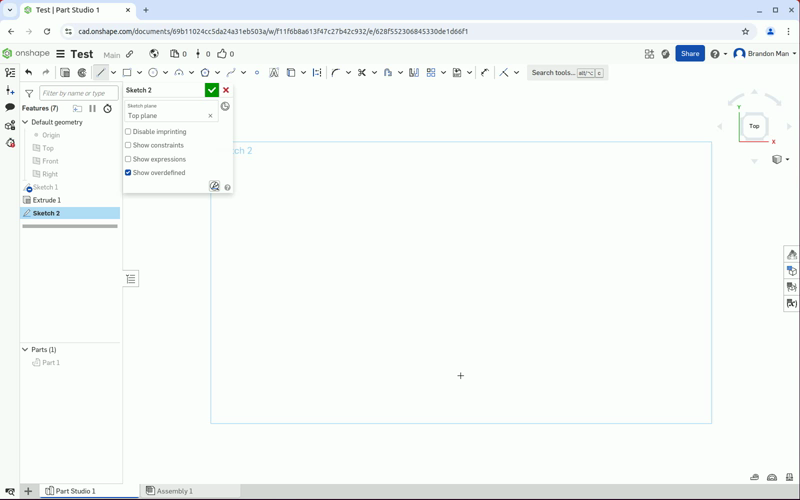
click(460, 375)
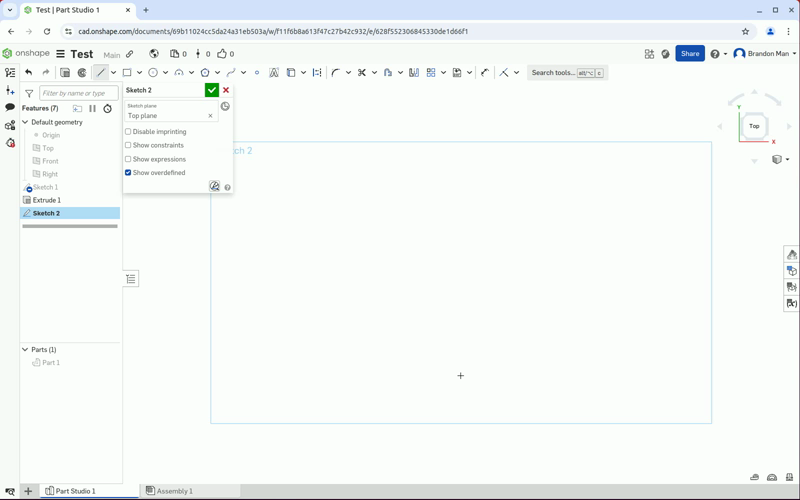
key_up(shift)
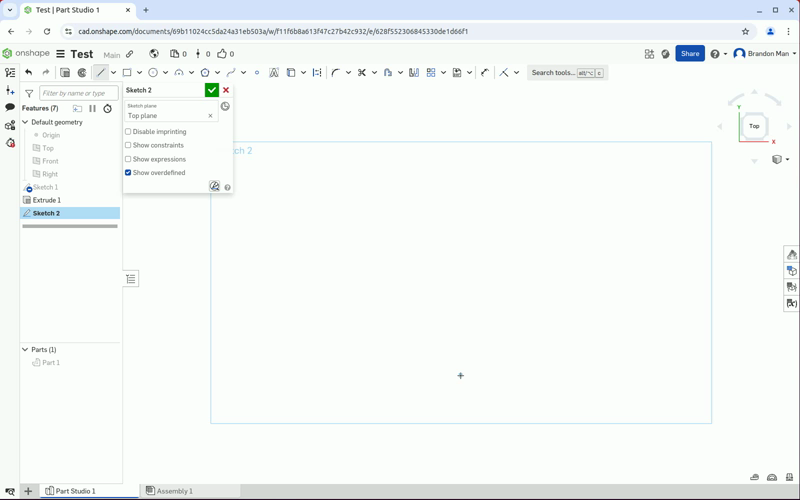
key_down(shift)
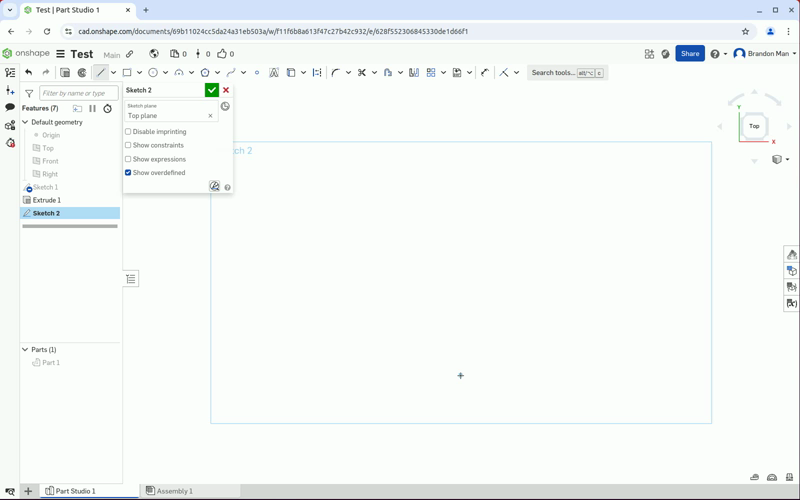
mouse_move(543, 375)
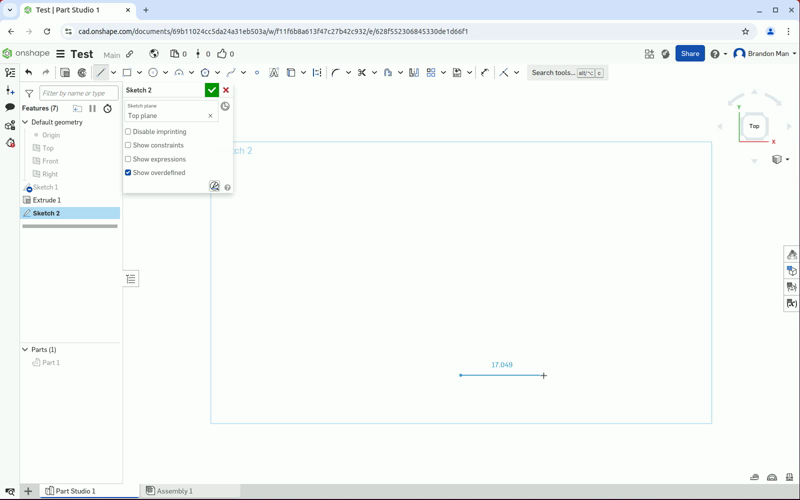
click(543, 375)
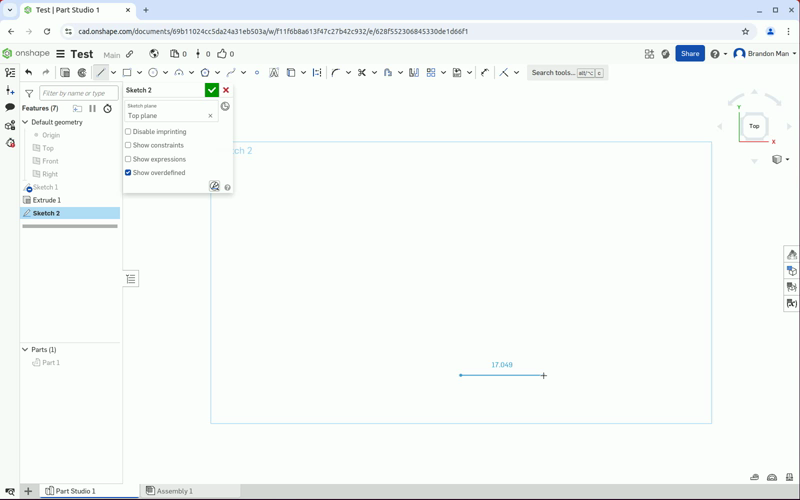
key_up(shift)
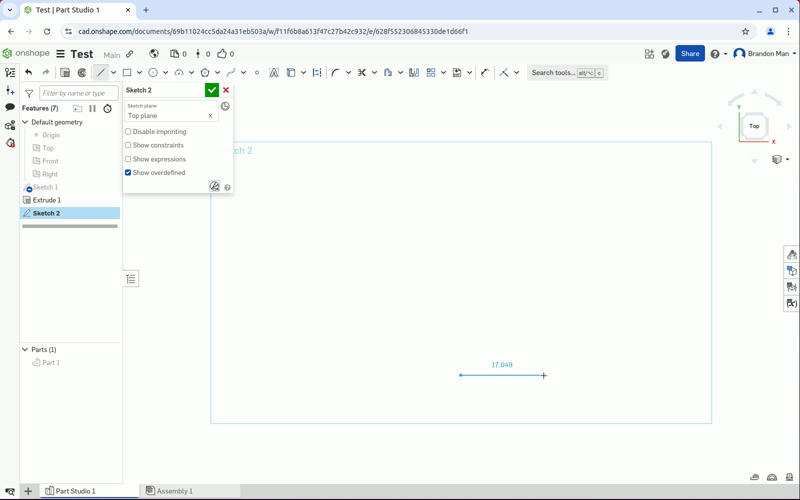
key_down(shift)
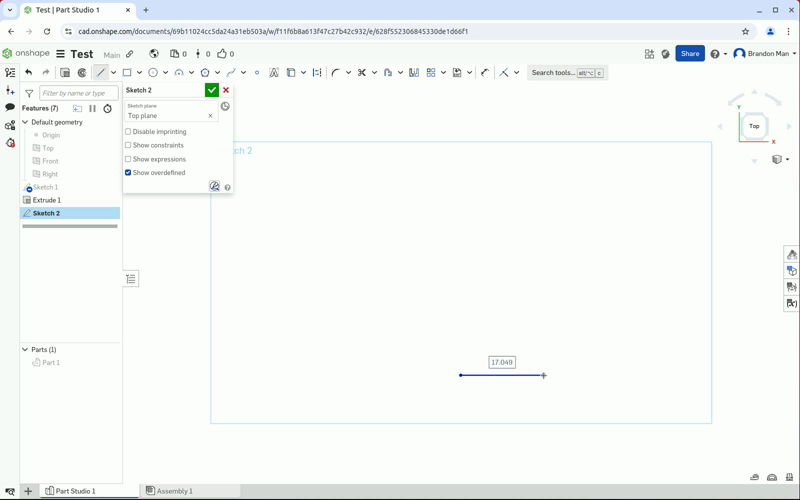
mouse_move(543, 311)
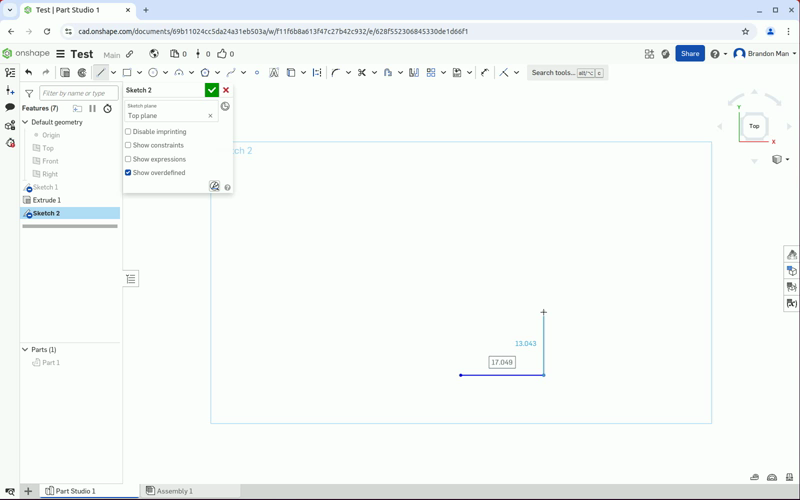
click(543, 311)
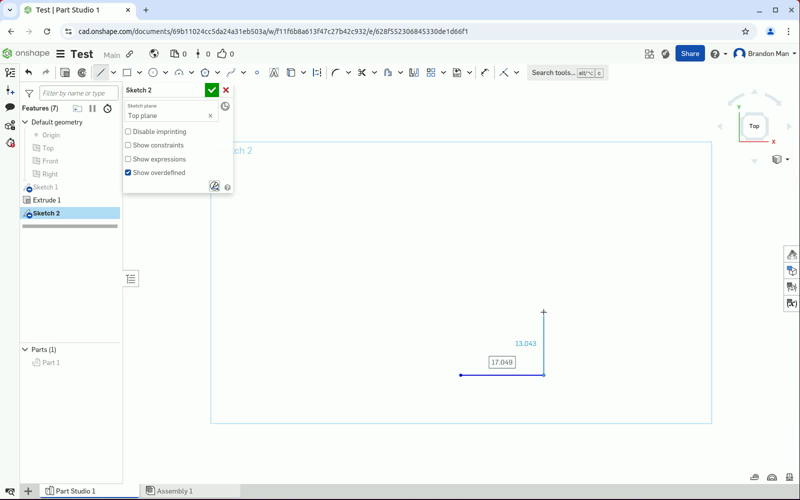
key_up(shift)
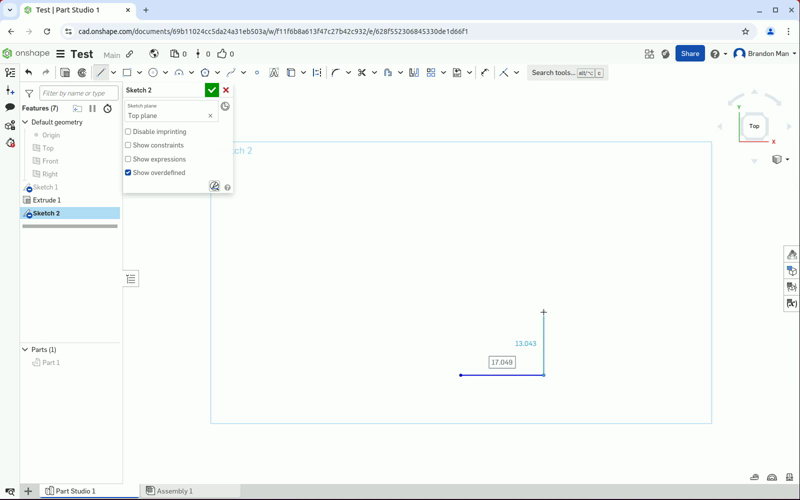
key_down(shift)
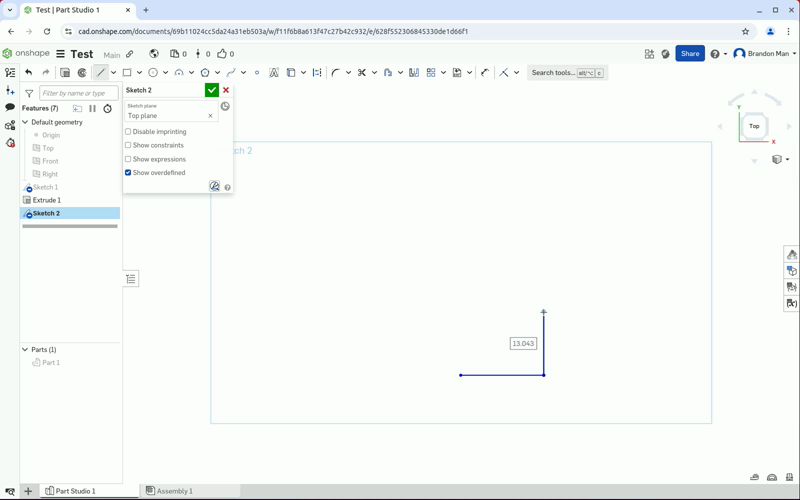
mouse_move(573, 311)
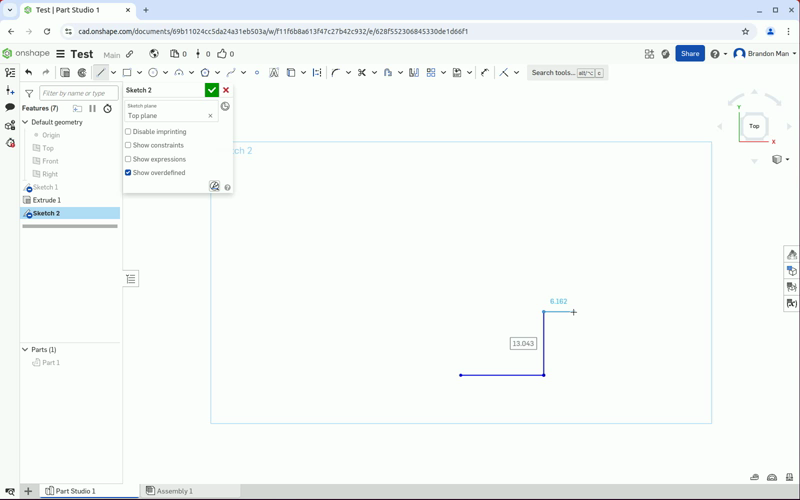
mouse_move(572, 311)
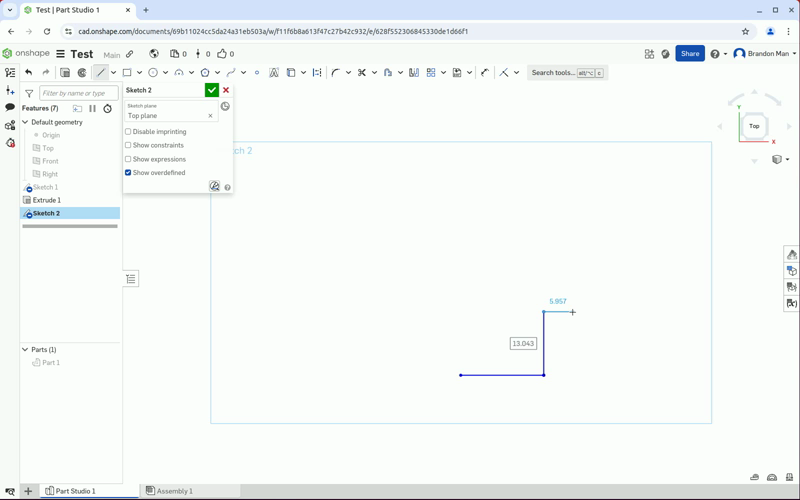
click(572, 311)
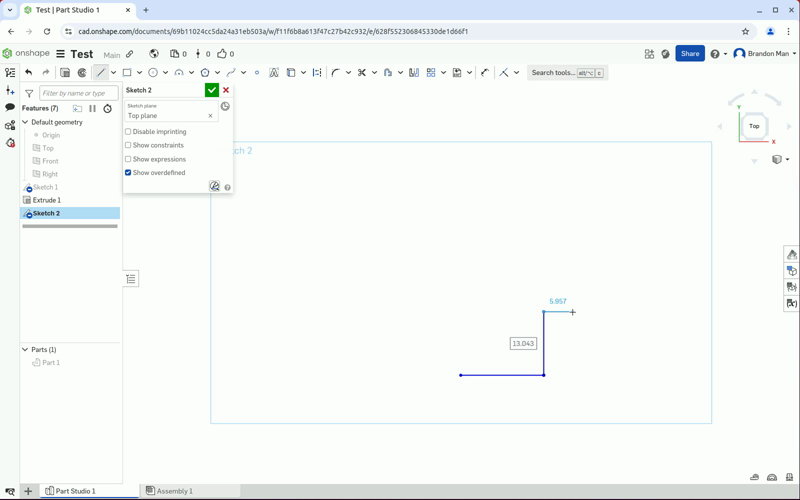
key_up(shift)
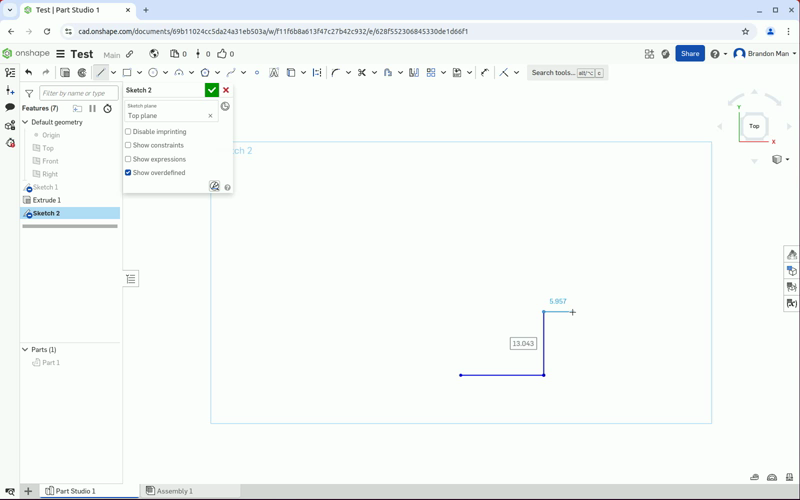
key_down(shift)
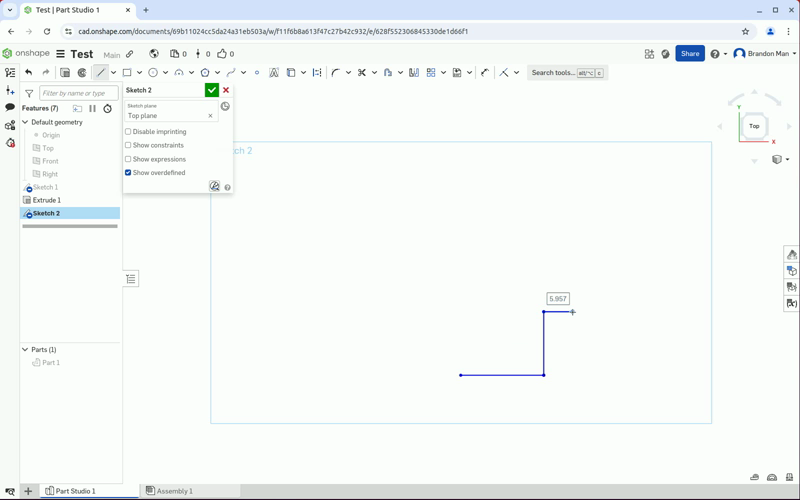
mouse_move(589, 311)
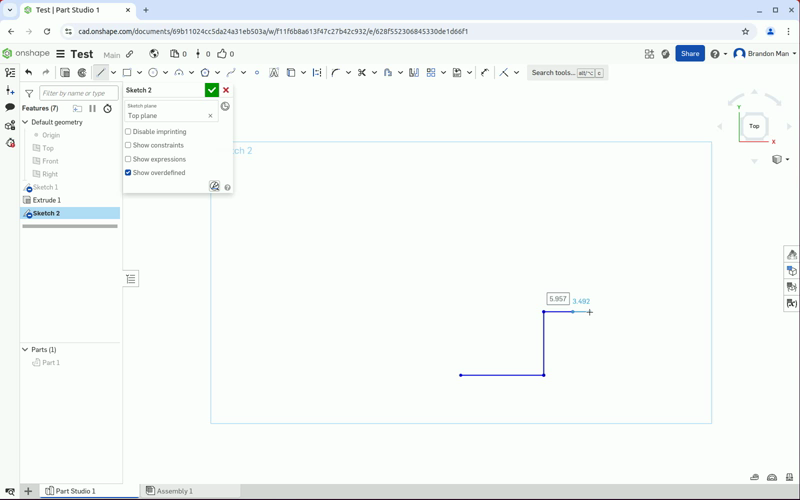
mouse_move(572, 255)
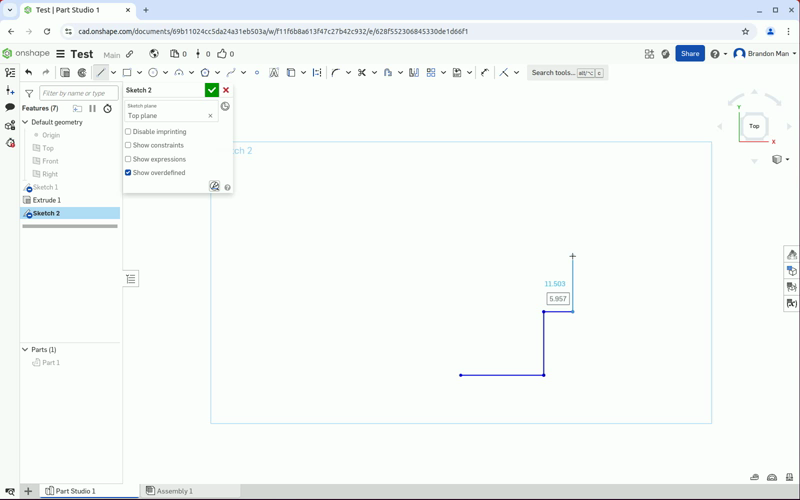
click(572, 255)
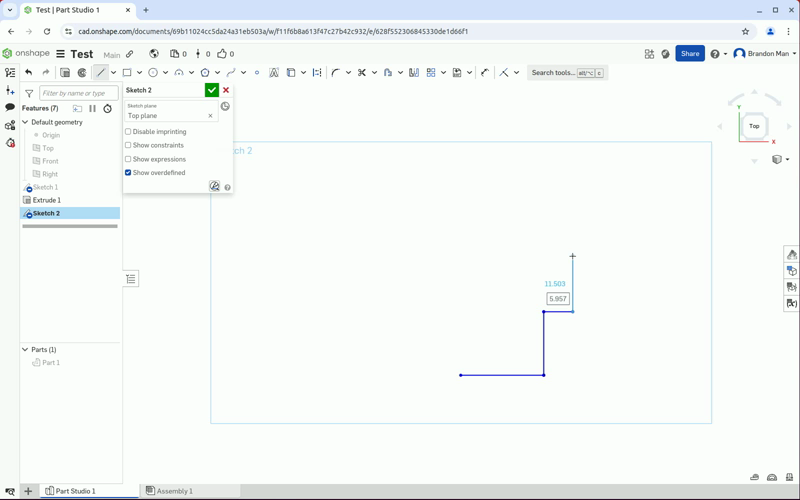
key_up(shift)
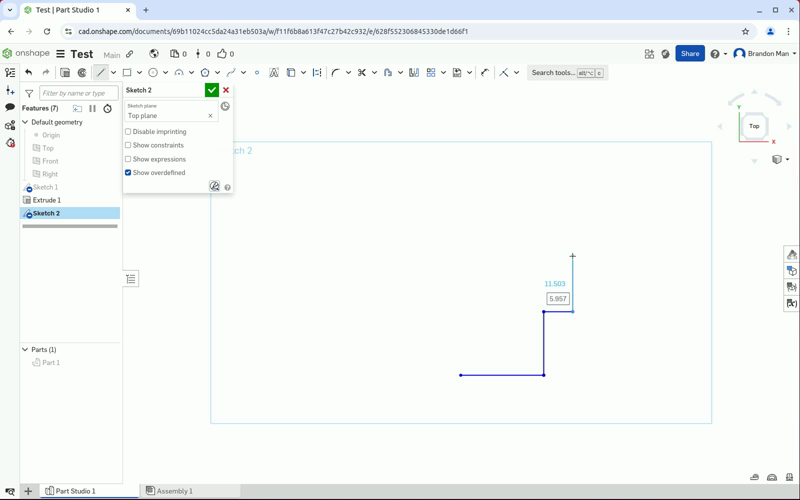
key_down(shift)
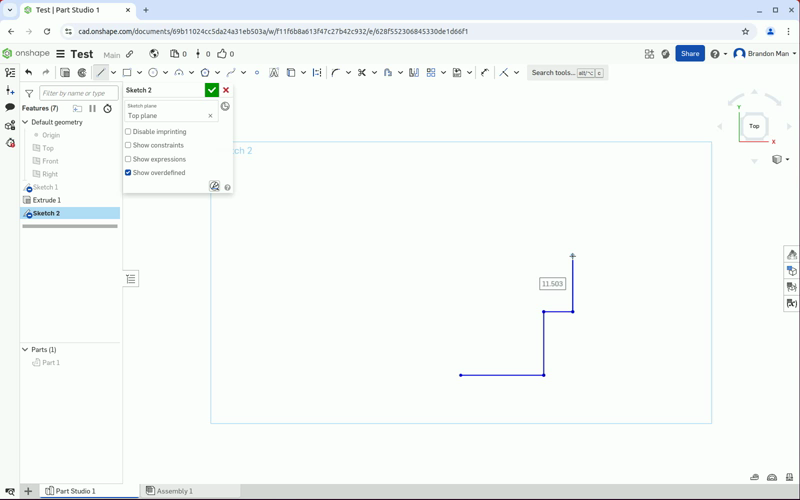
mouse_move(589, 255)
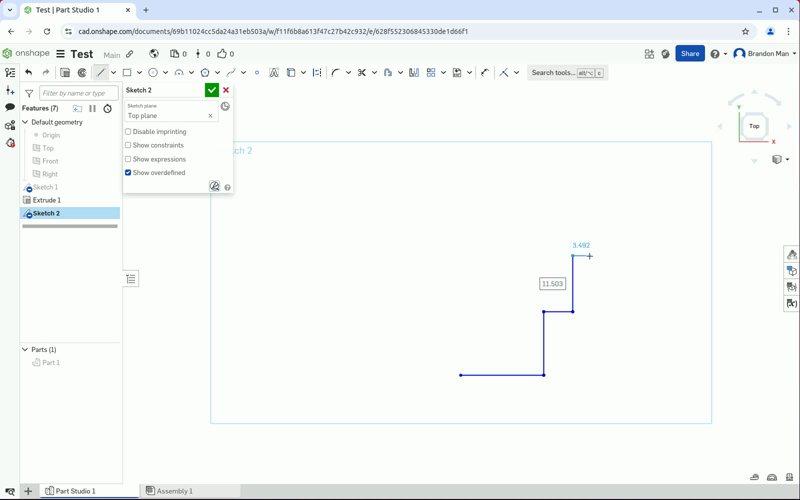
mouse_move(543, 255)
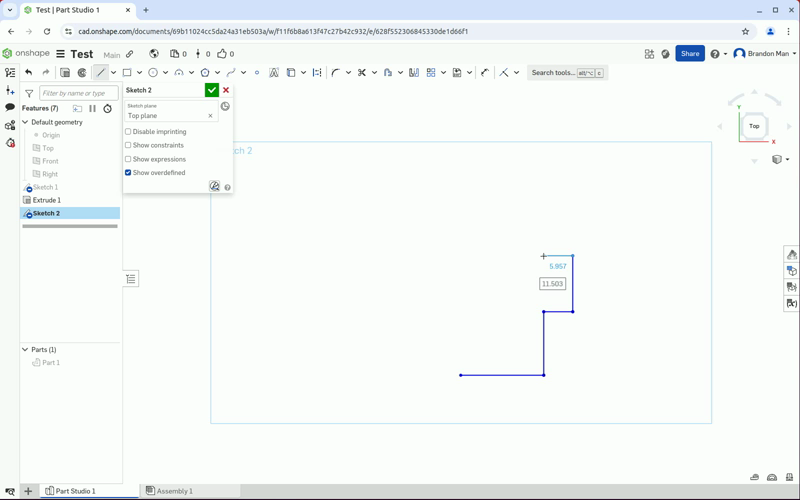
click(543, 255)
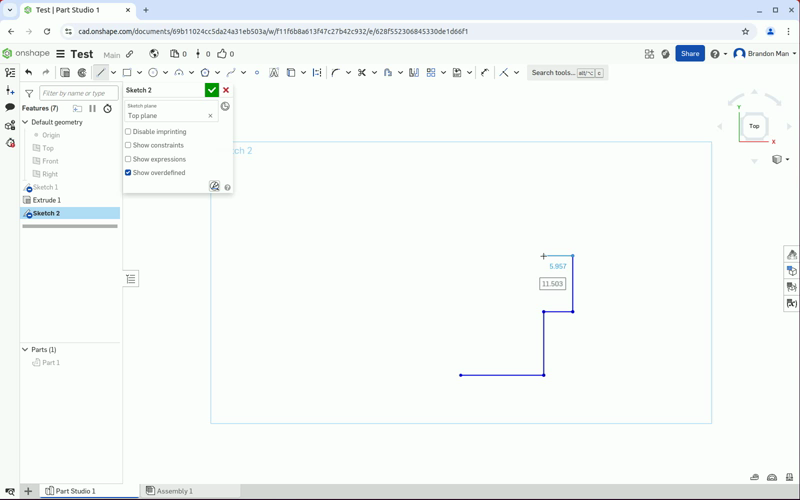
key_up(shift)
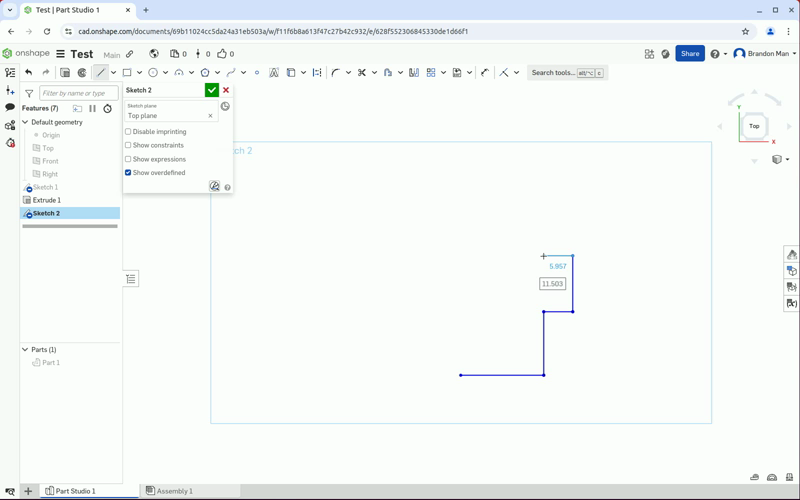
key_down(shift)
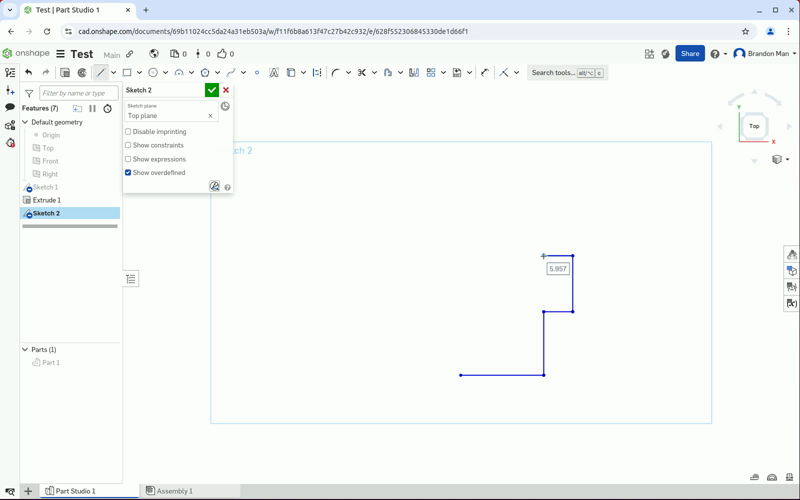
mouse_move(543, 192)
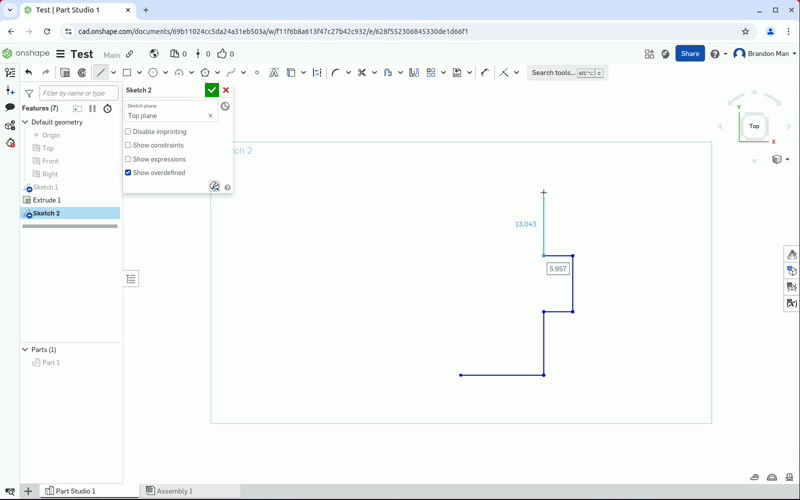
click(543, 192)
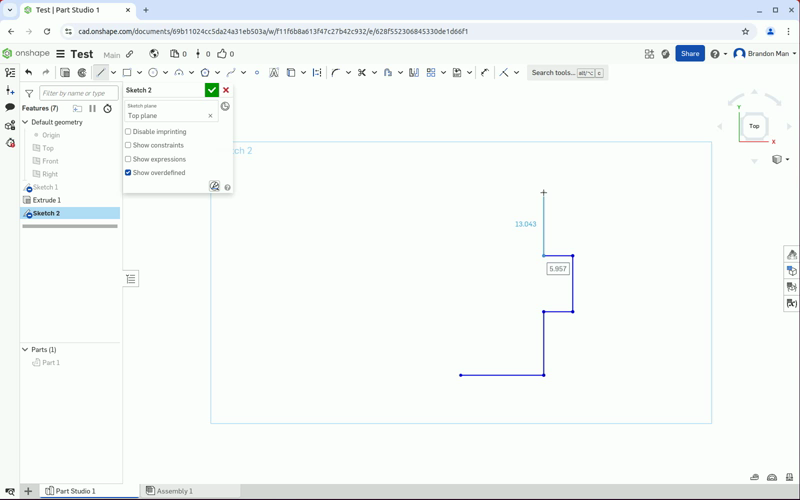
key_up(shift)
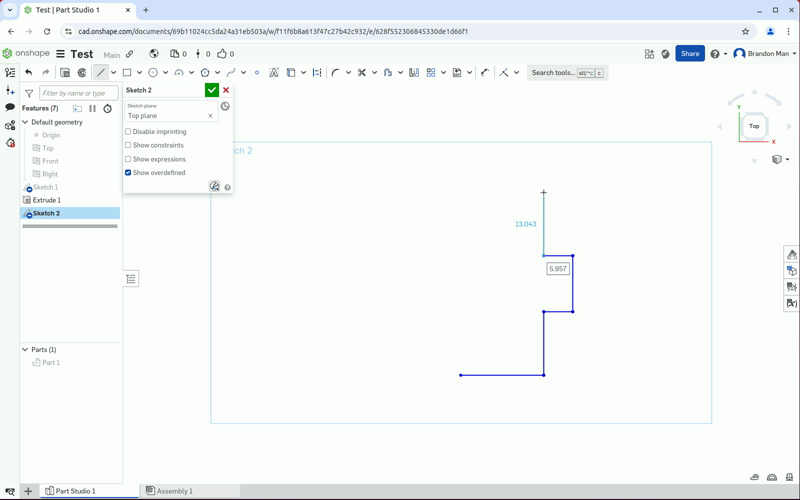
key_down(shift)
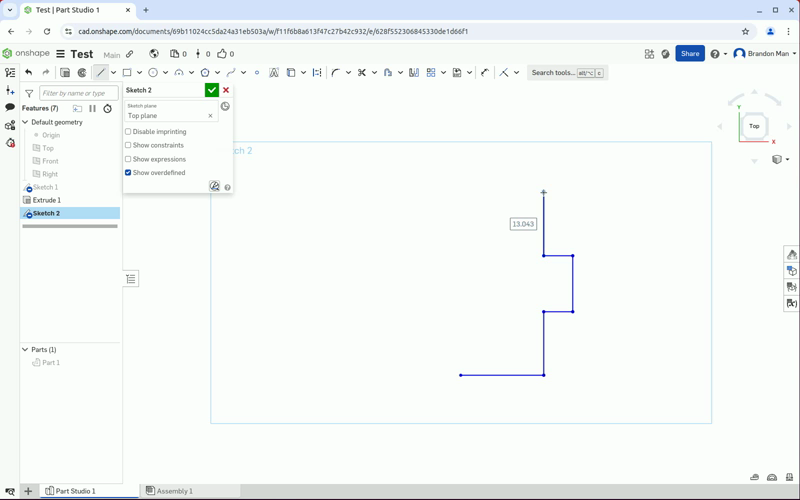
mouse_move(460, 192)
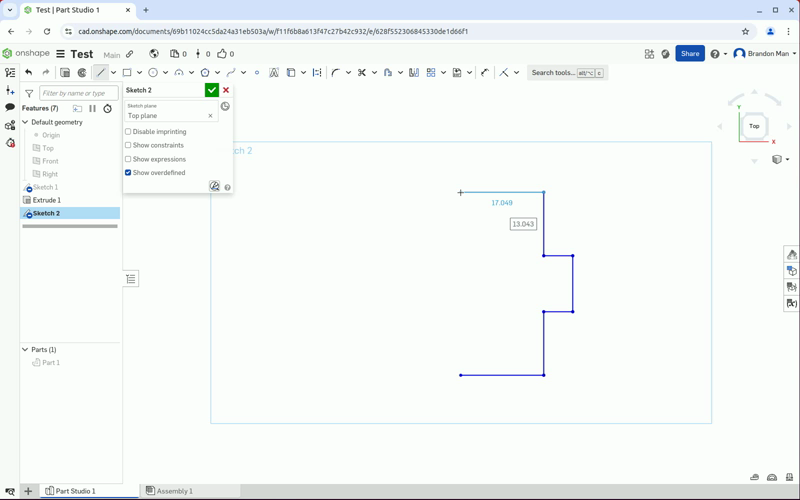
click(460, 192)
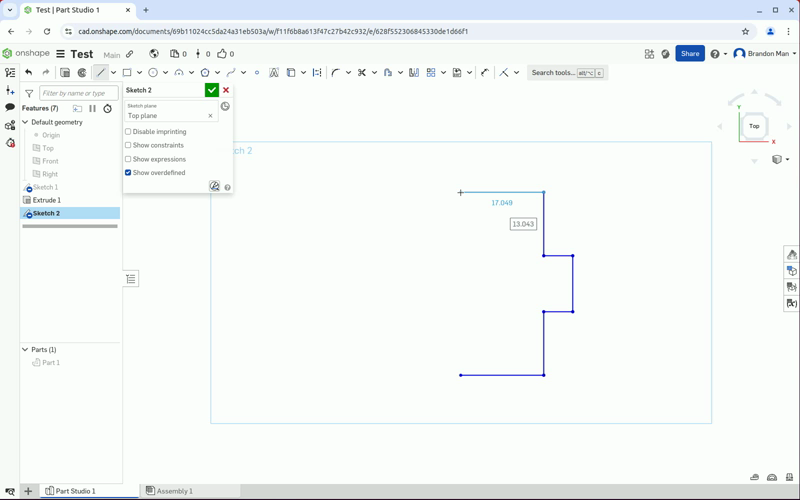
key_up(shift)
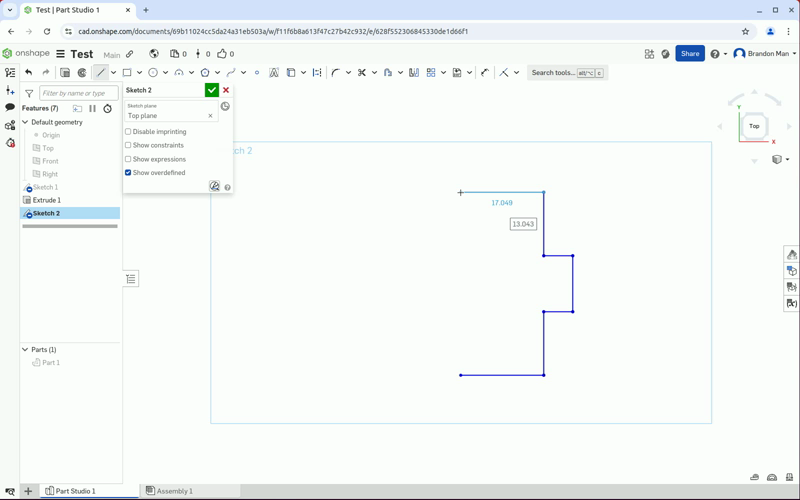
key_down(shift)
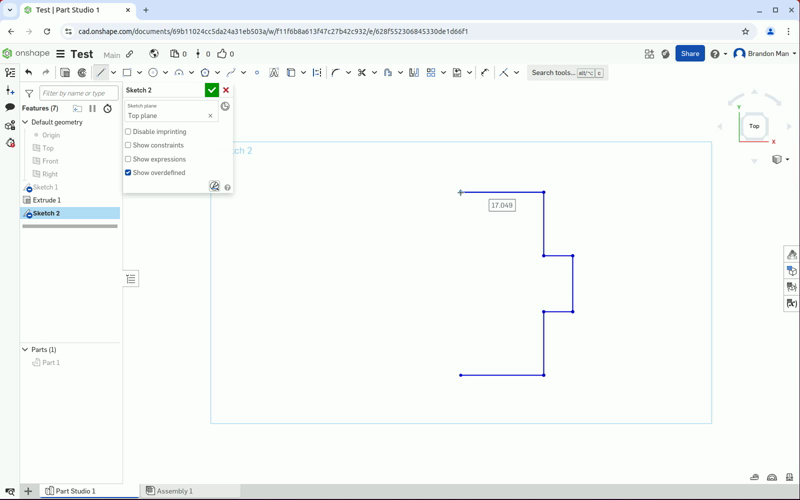
mouse_move(460, 375)
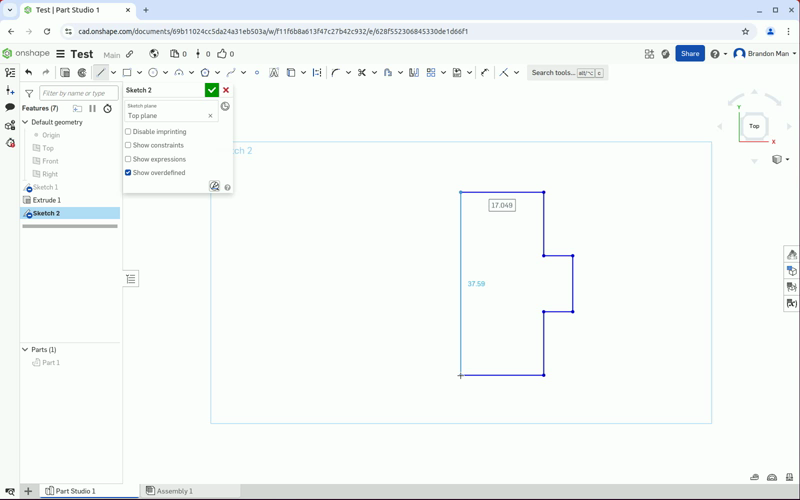
key_up(shift)
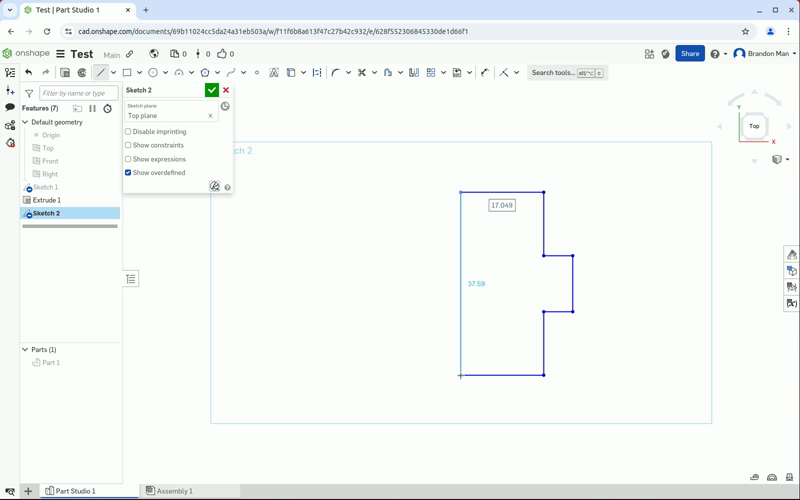
click(460, 375)
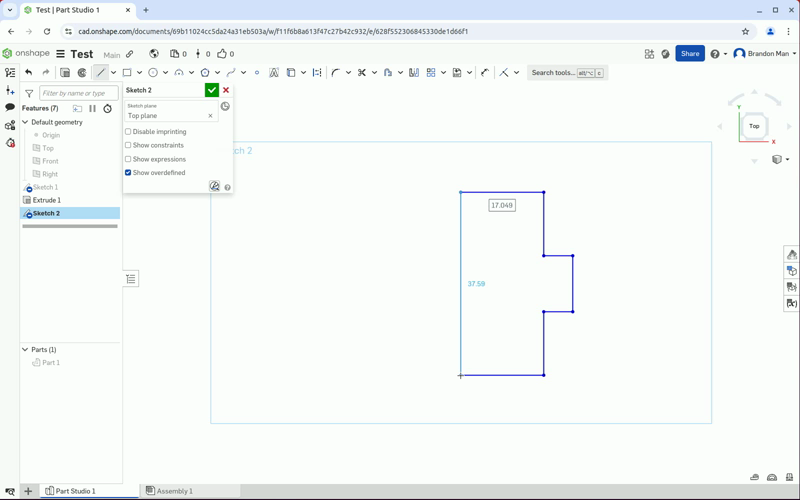
key(esc)
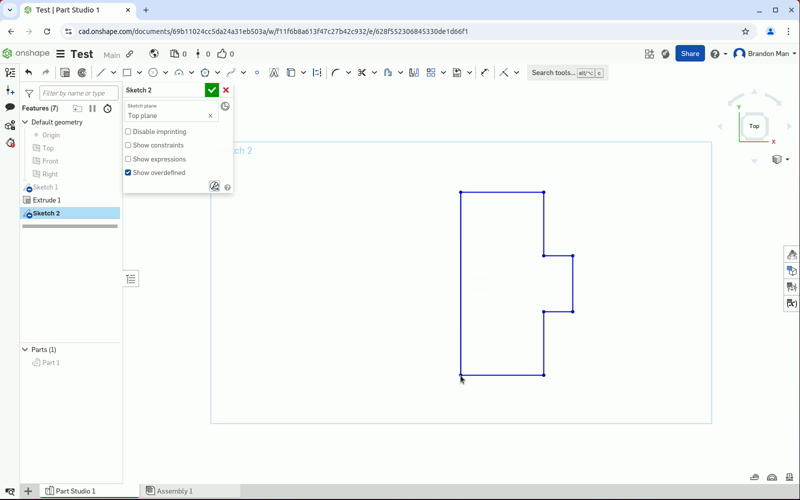
mouse_move(491, 353)
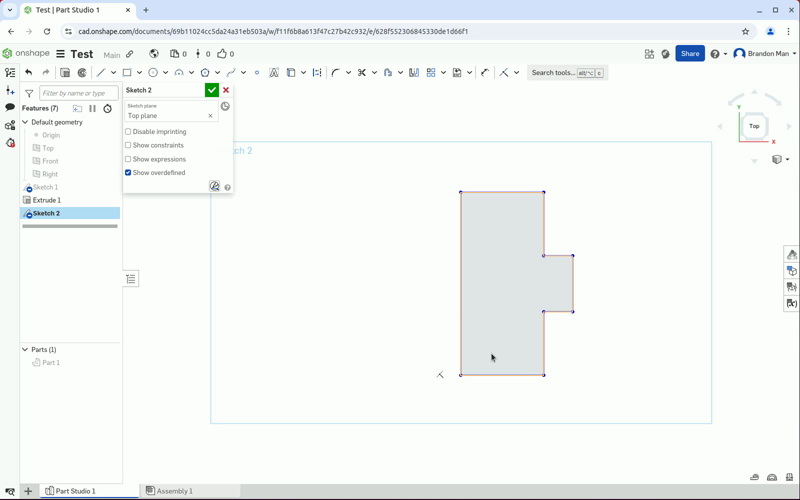
click(491, 353)
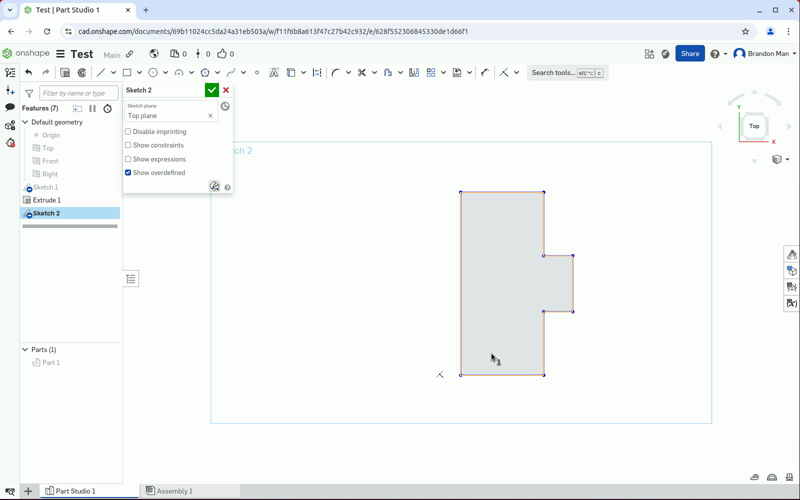
mouse_move(73, 352)
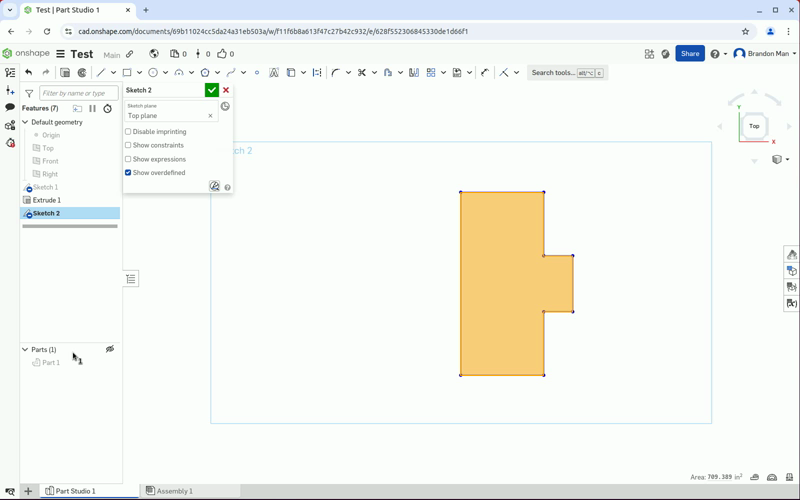
key(shift+y)
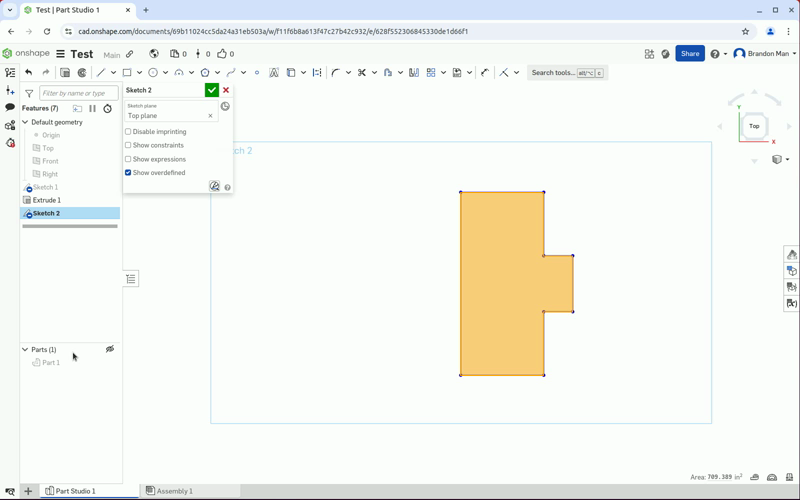
key(shift+e)
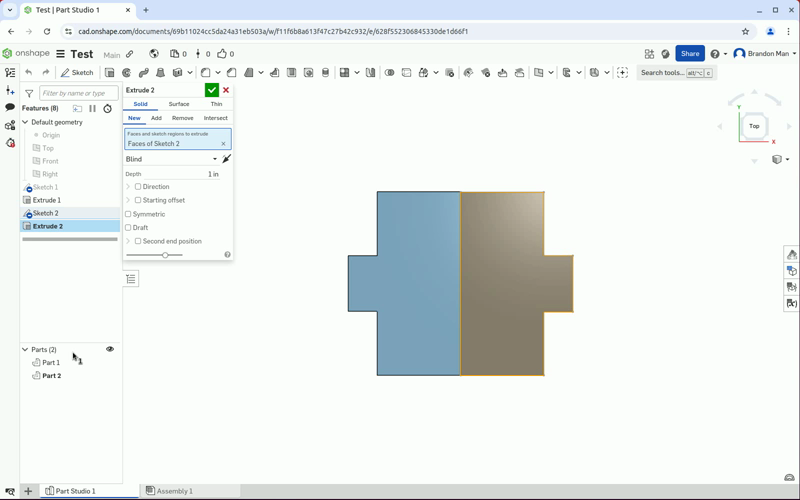
mouse_move(143, 106)
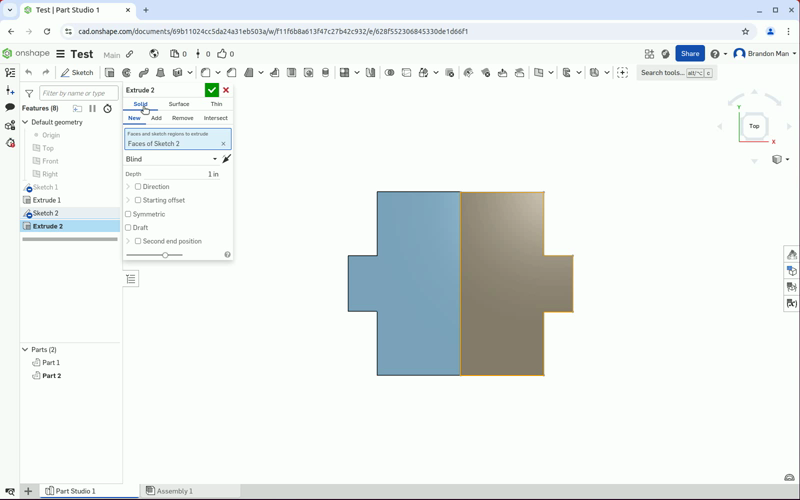
click(143, 106)
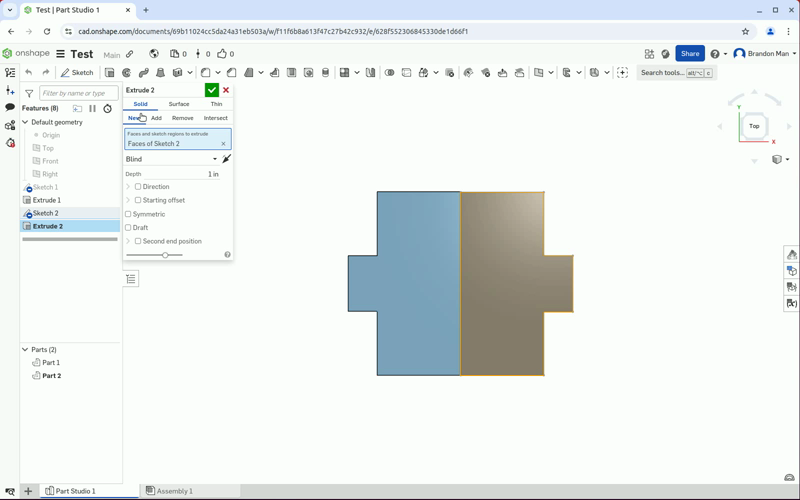
mouse_move(137, 120)
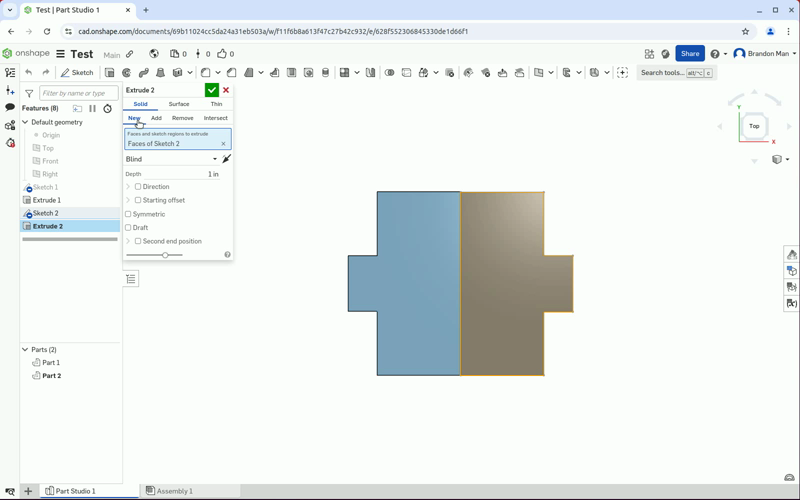
click(137, 120)
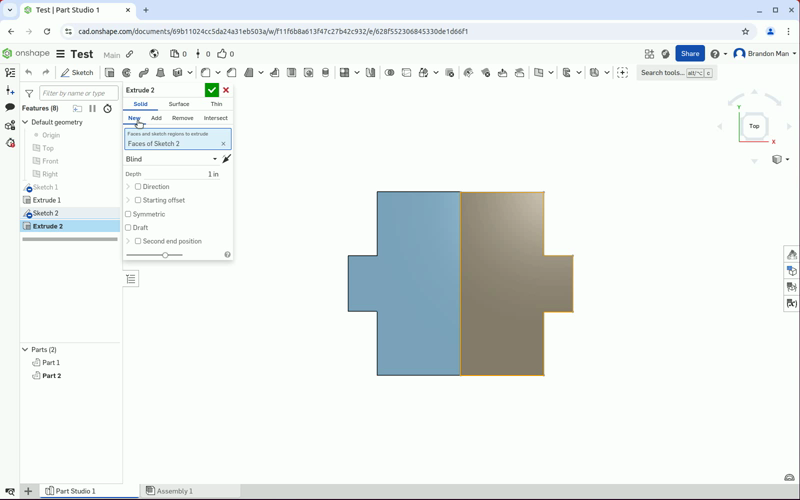
key(tab, 4)
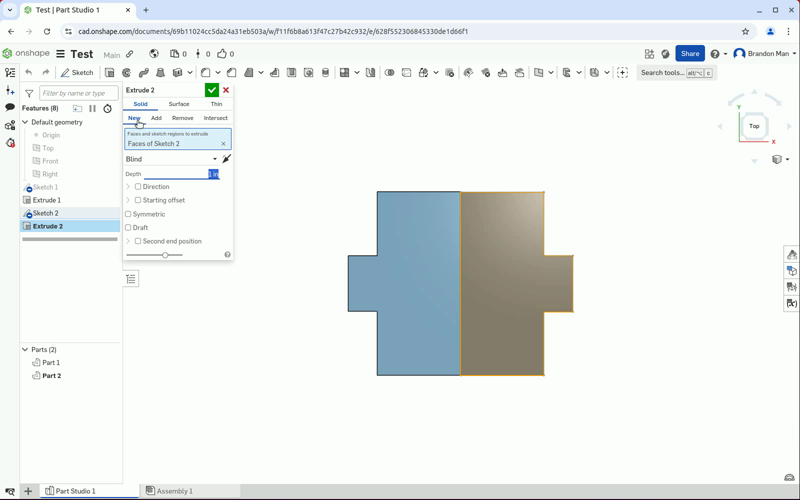
text(3.851)
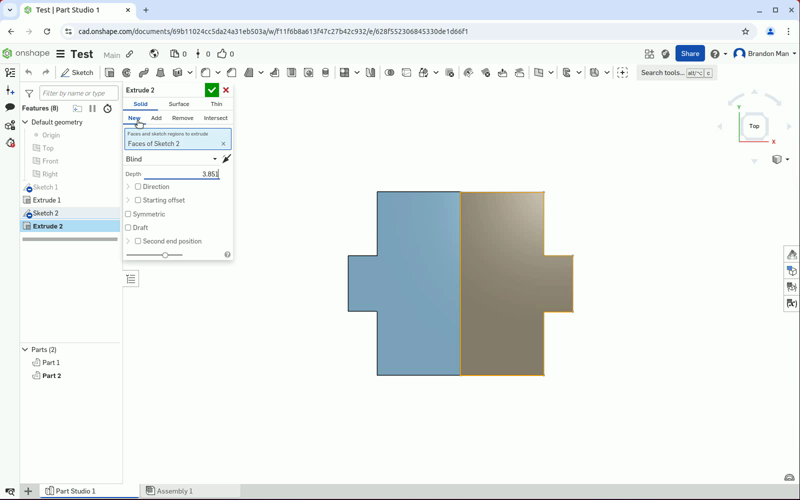
key(enter)
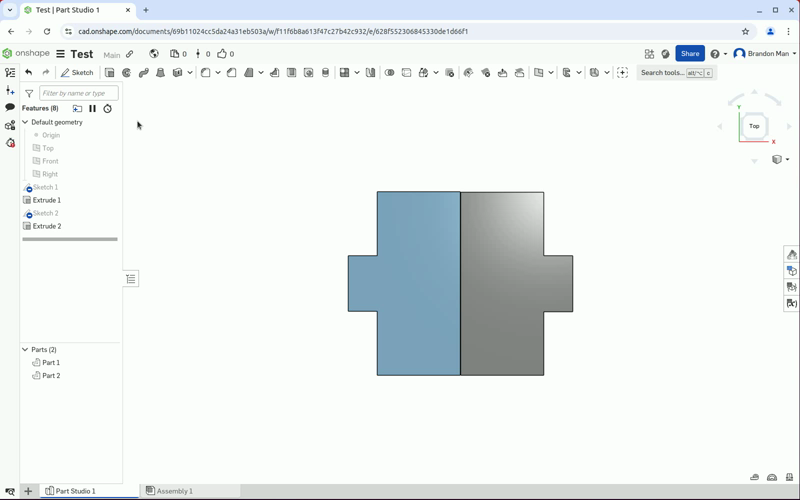
key(shift+h)
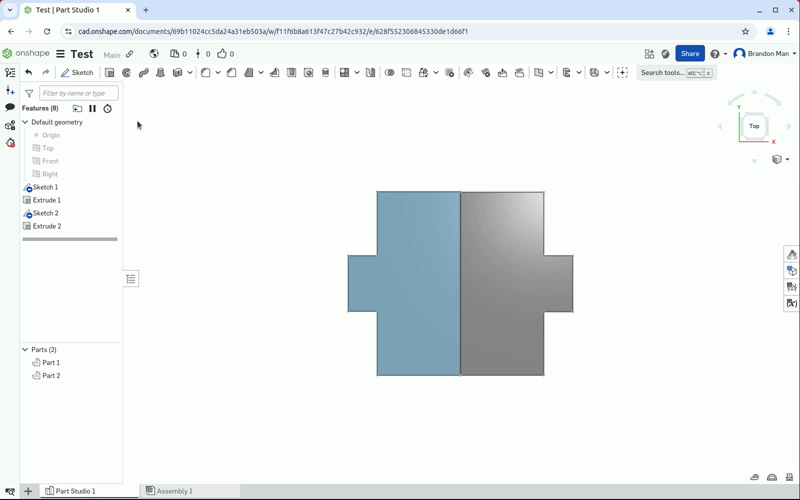
key(shift+h)
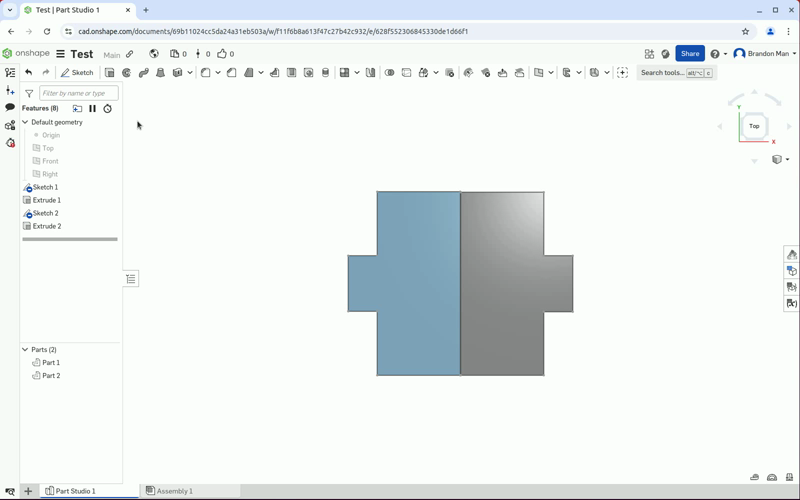
key(shift+7)
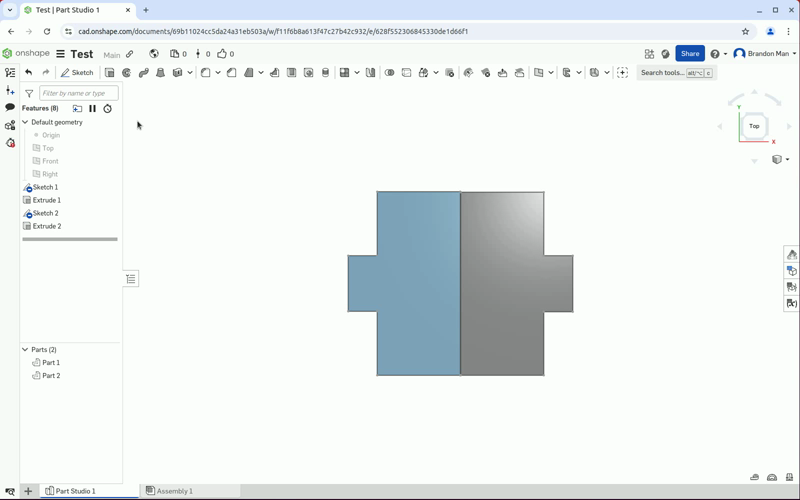
key(up, 3)
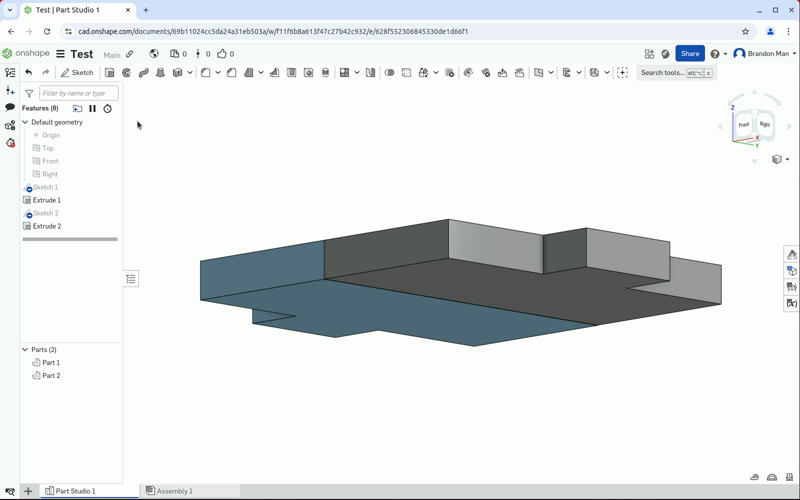
key(left, 3)
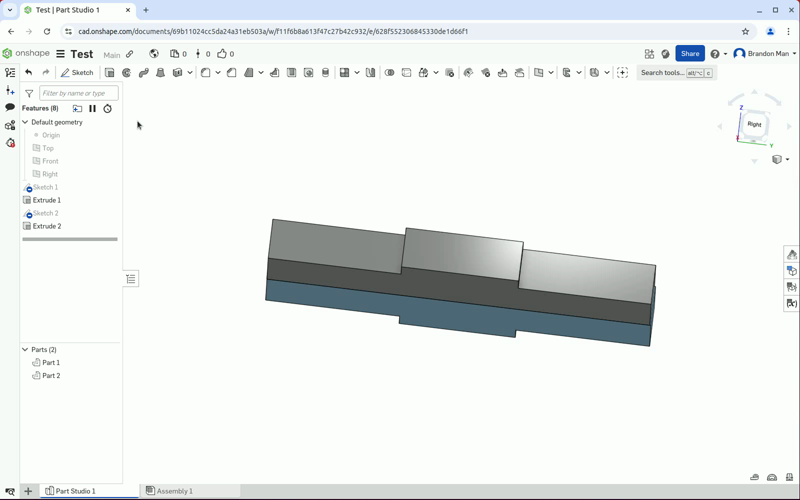
key(right, 3)
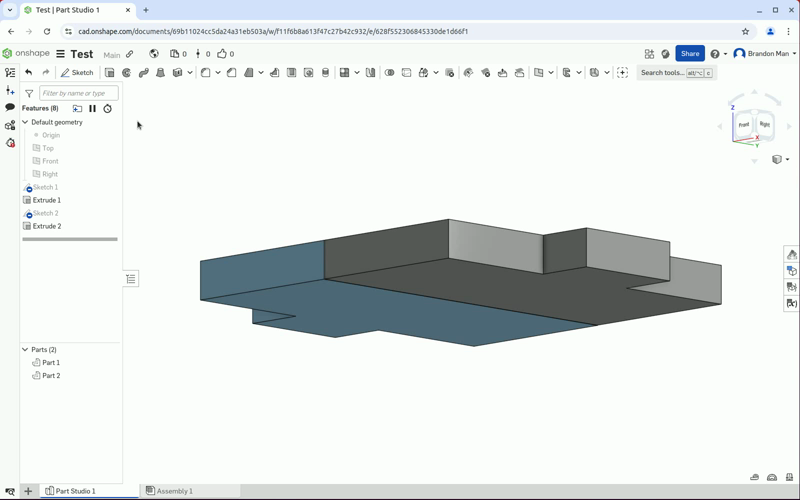
key(down, 3)
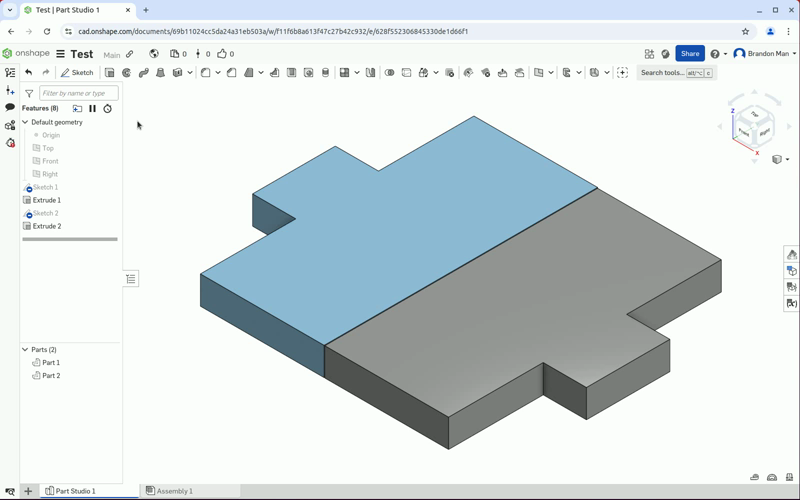
mouse_move(73, 189)
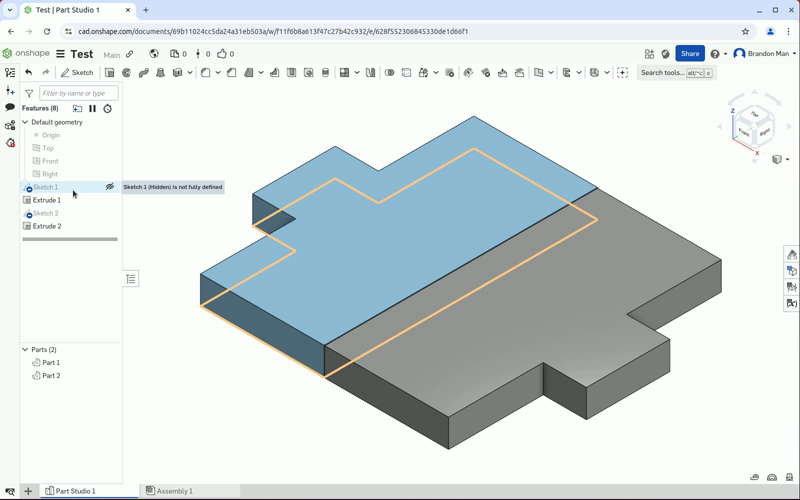
click(73, 189)